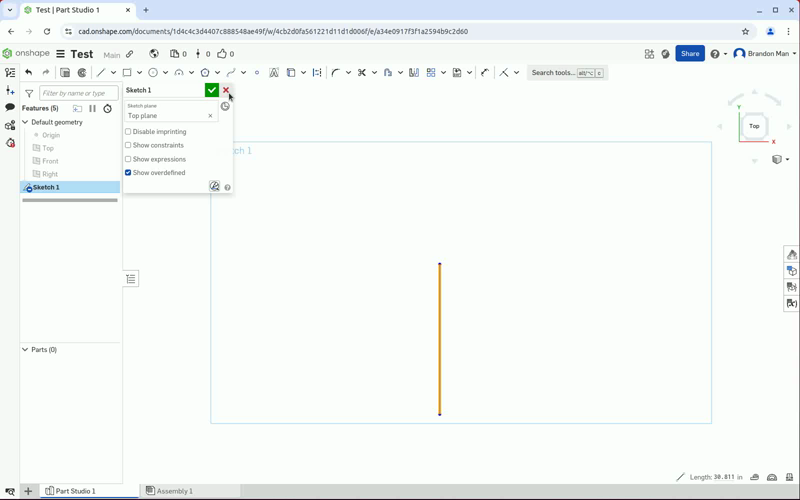
key(shift+h)
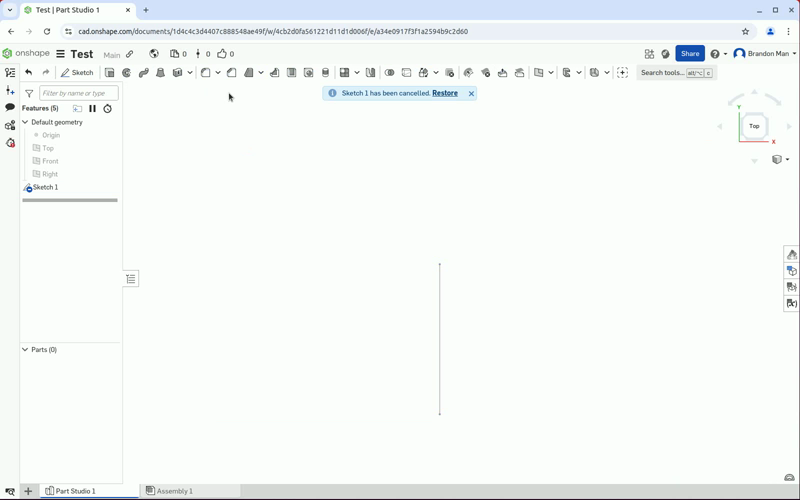
key(shift+s)
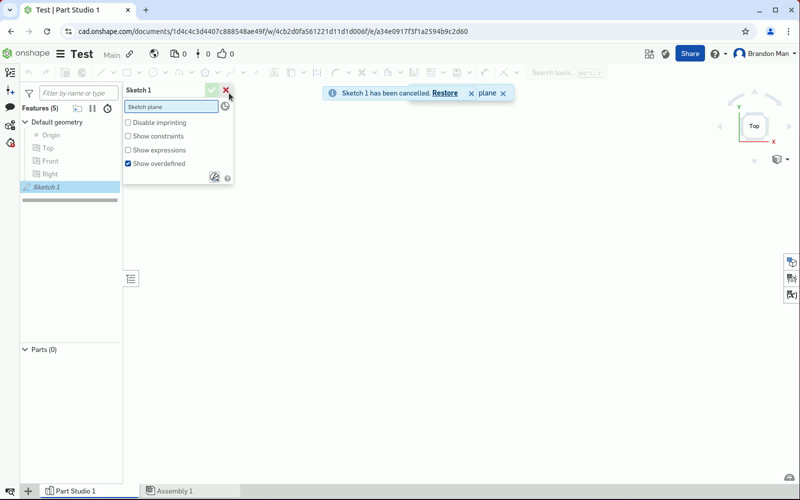
mouse_move(73, 150)
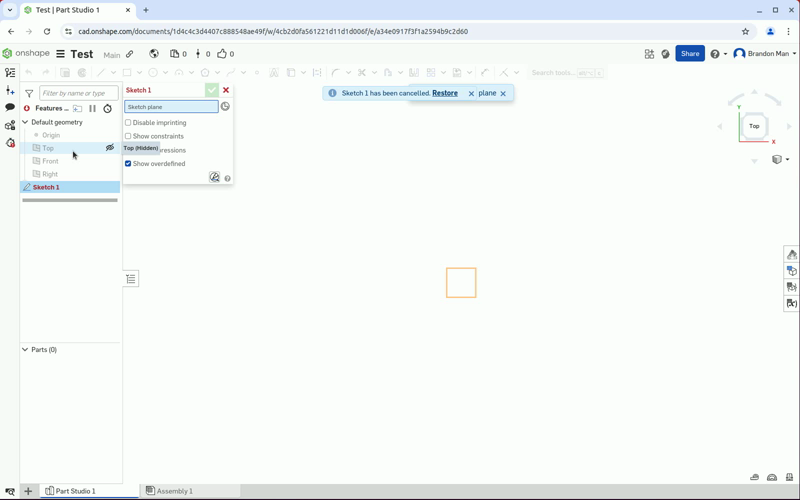
click(73, 150)
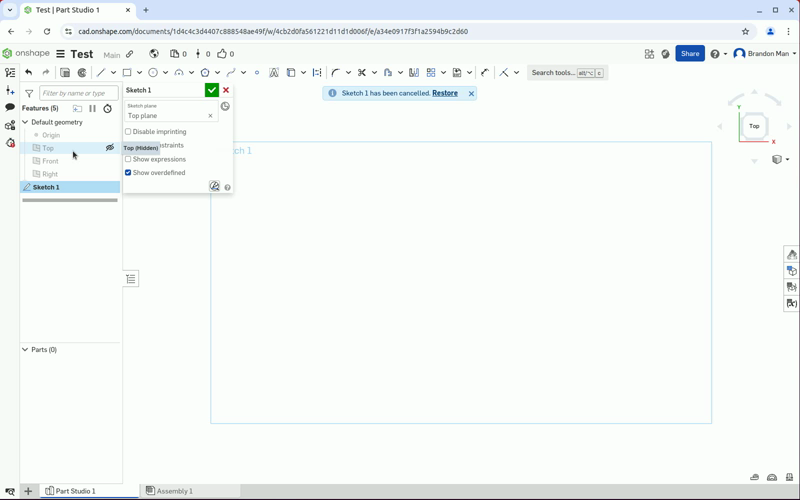
mouse_move(73, 352)
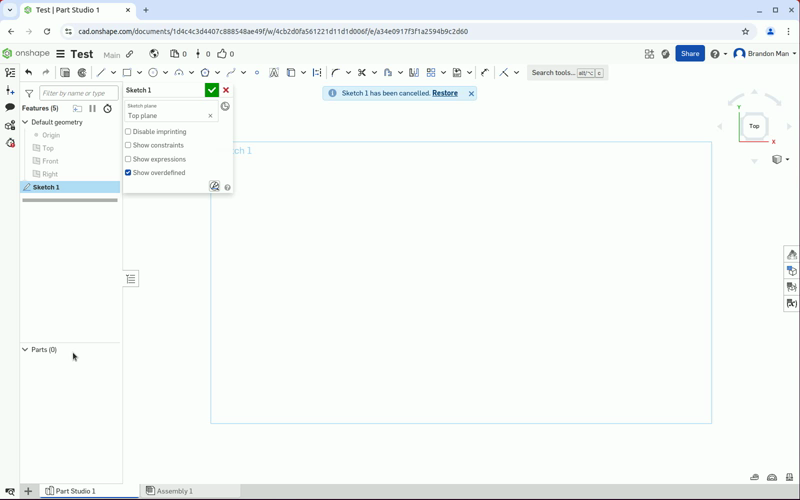
key(y)
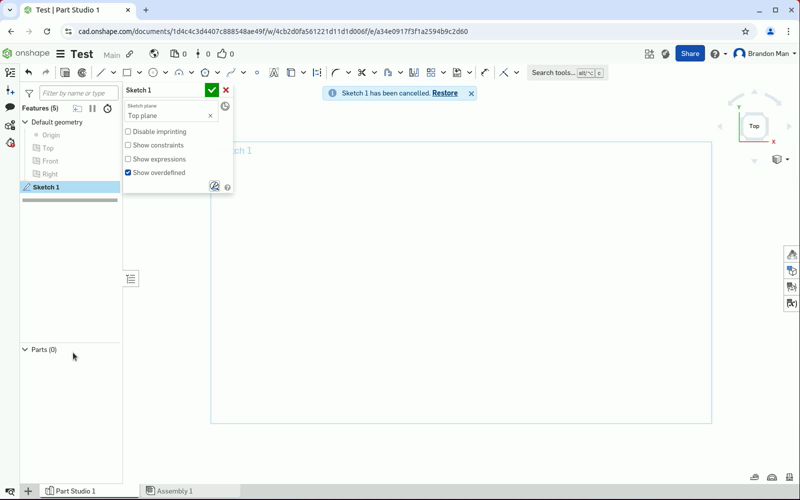
key(c)
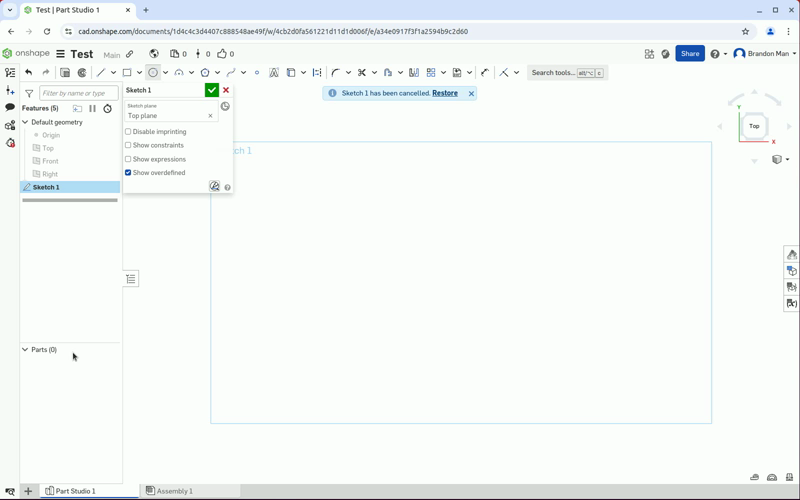
key_down(shift)
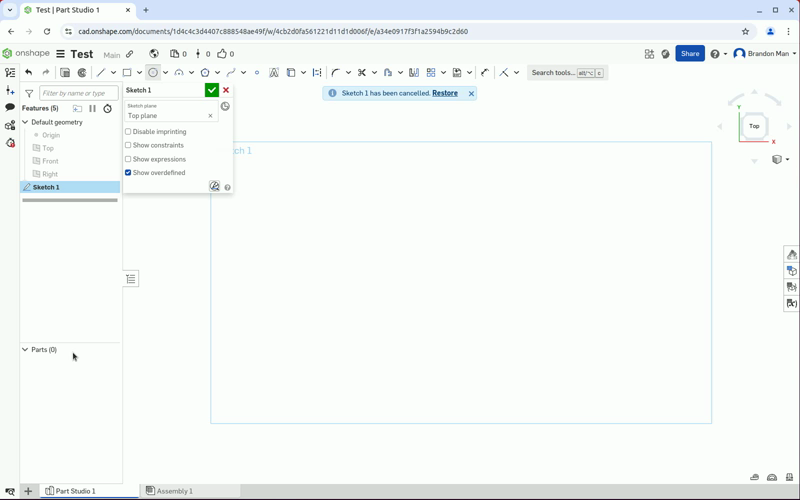
mouse_move(461, 282)
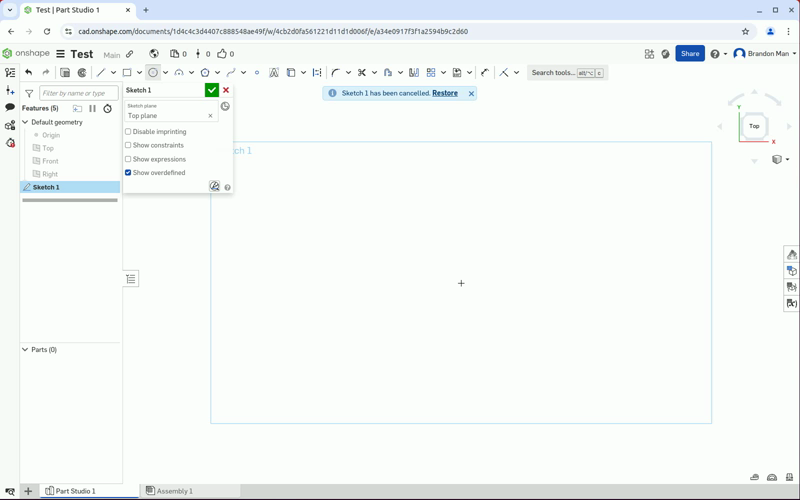
click(461, 282)
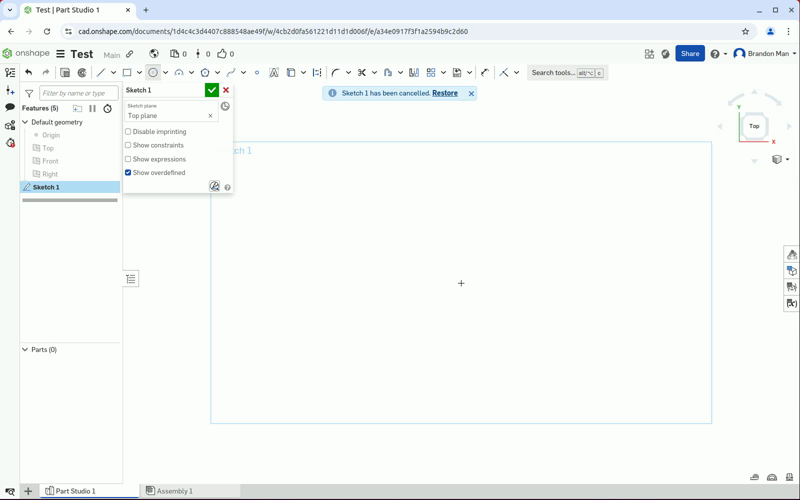
key_up(shift)
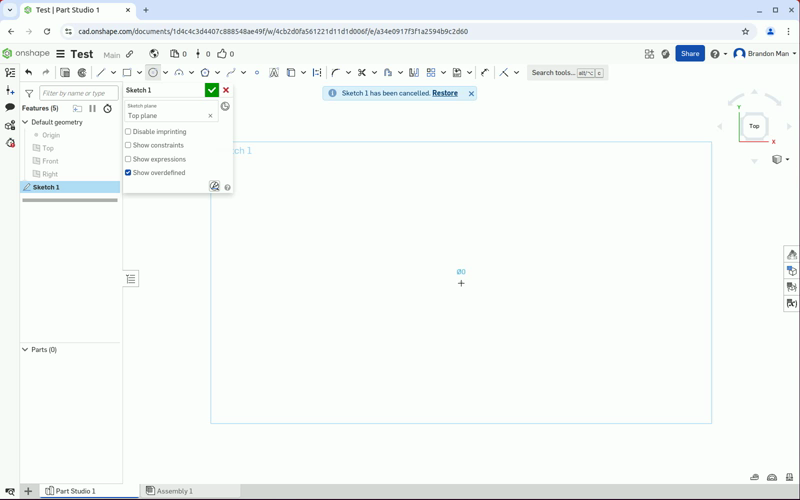
mouse_move(533, 282)
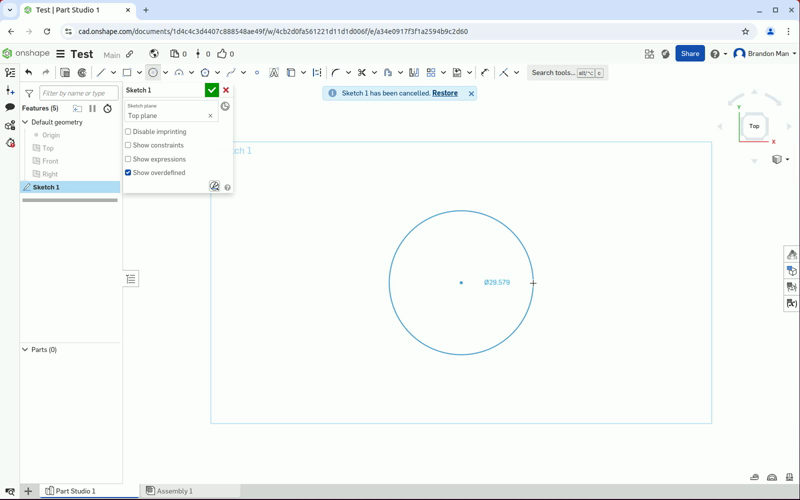
click(533, 282)
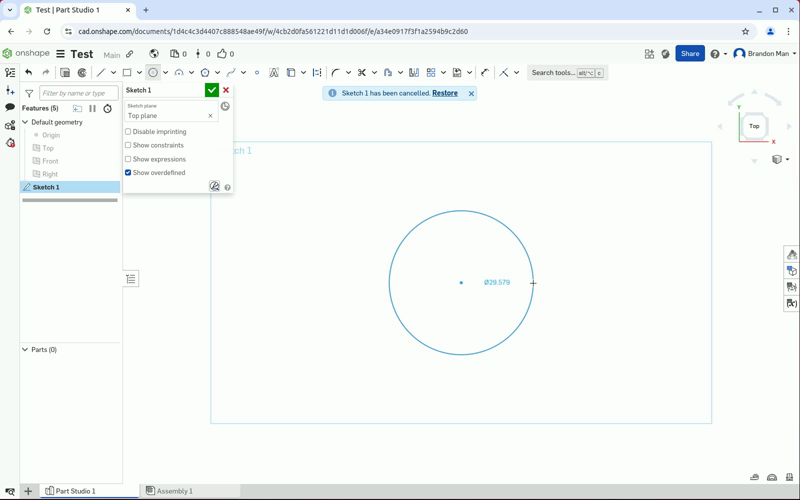
key(esc)
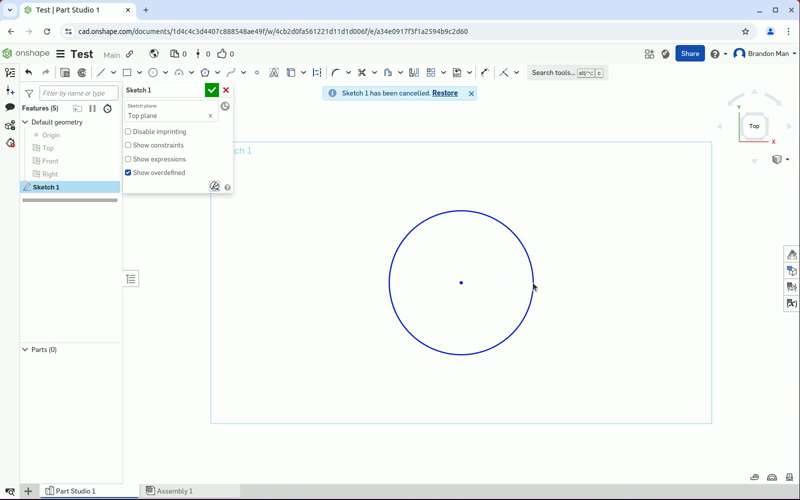
mouse_move(441, 259)
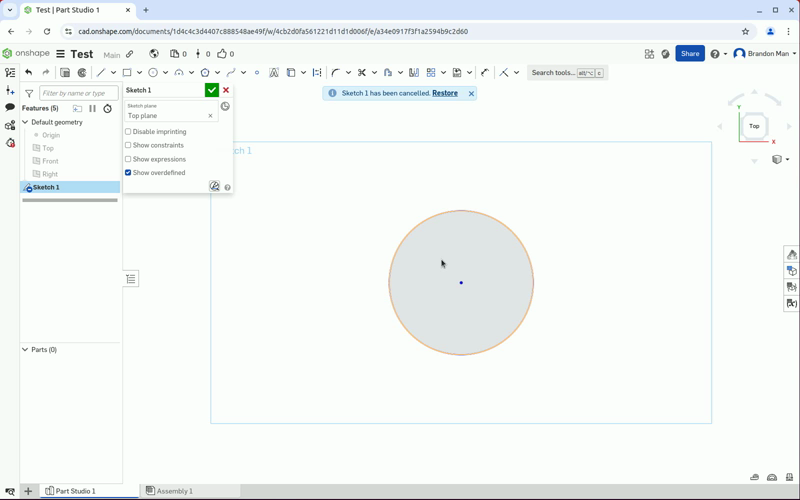
click(441, 259)
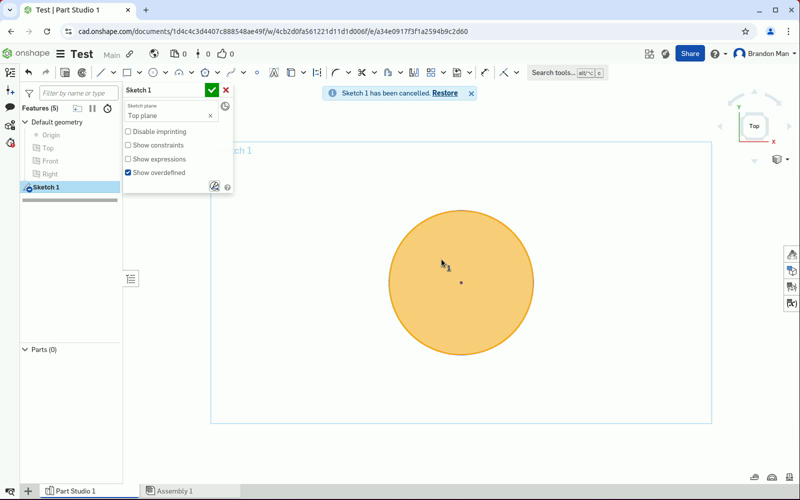
mouse_move(73, 352)
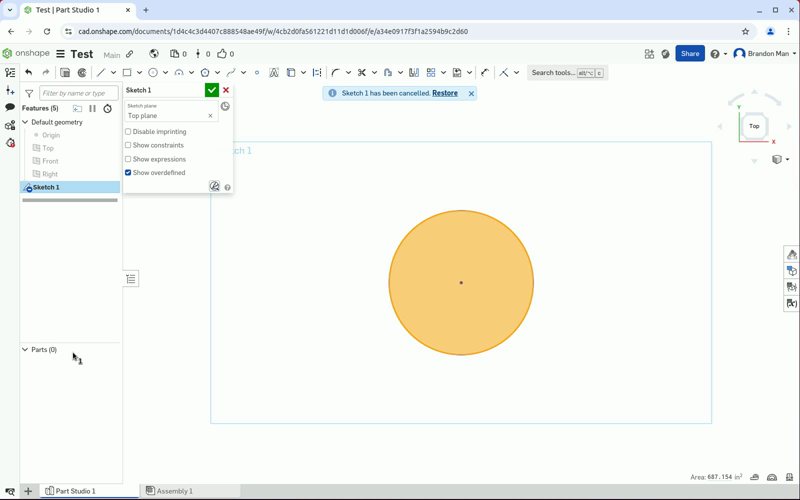
key(shift+y)
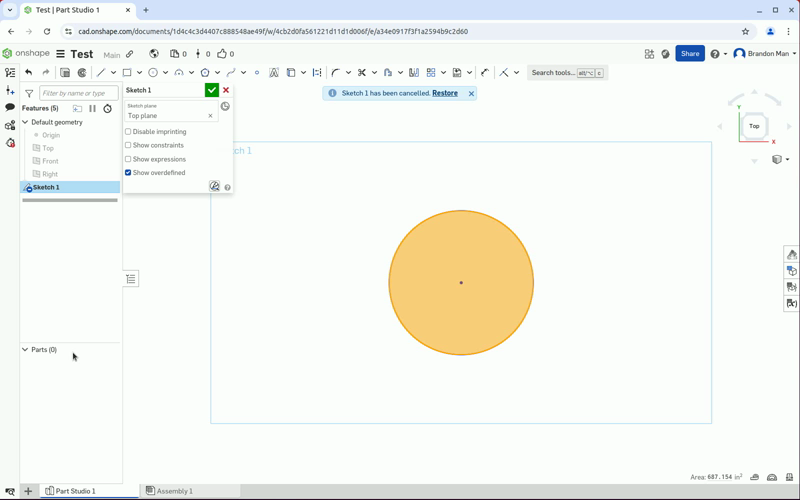
key(shift+e)
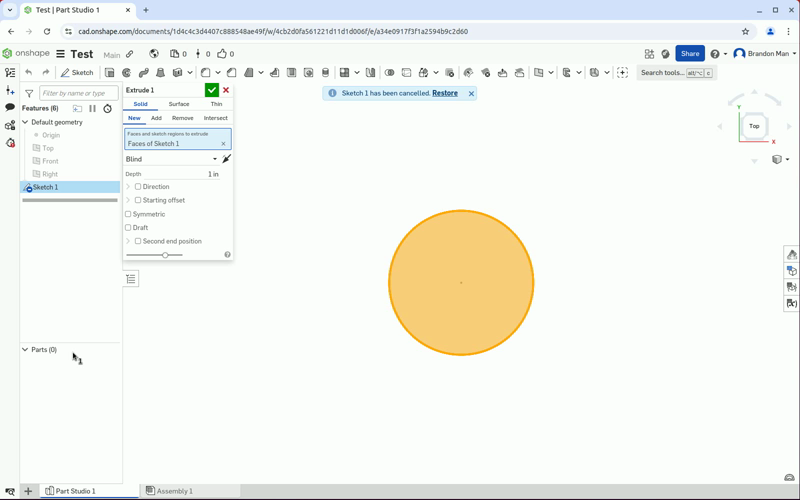
mouse_move(143, 106)
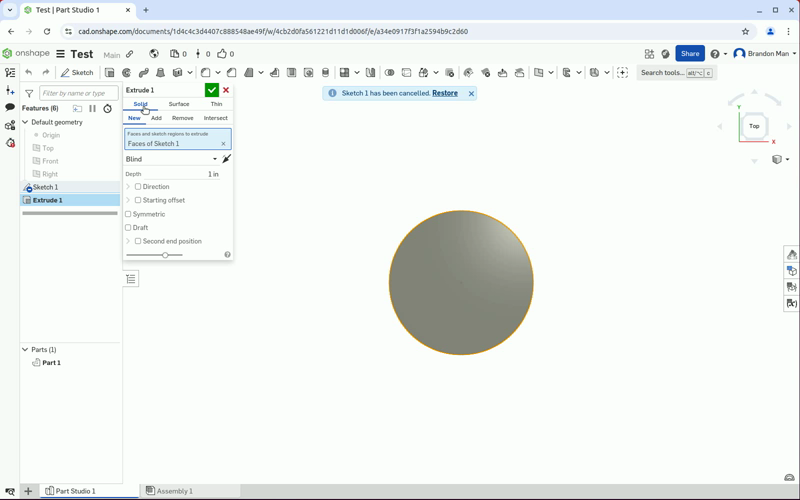
click(143, 106)
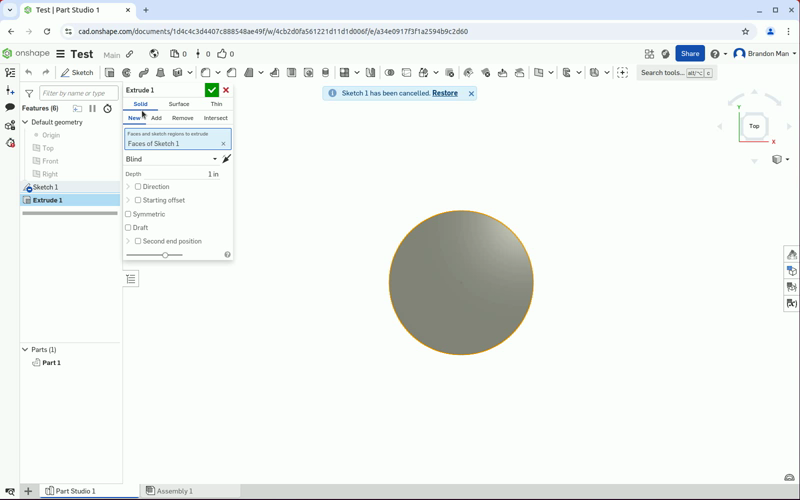
mouse_move(137, 120)
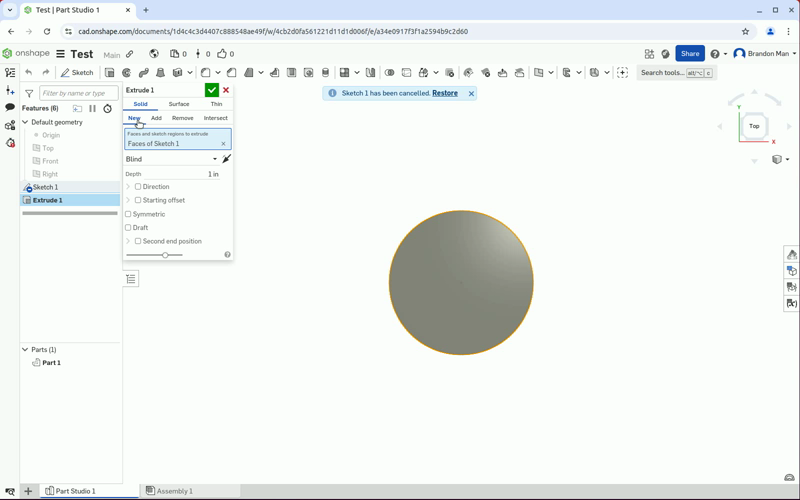
click(137, 120)
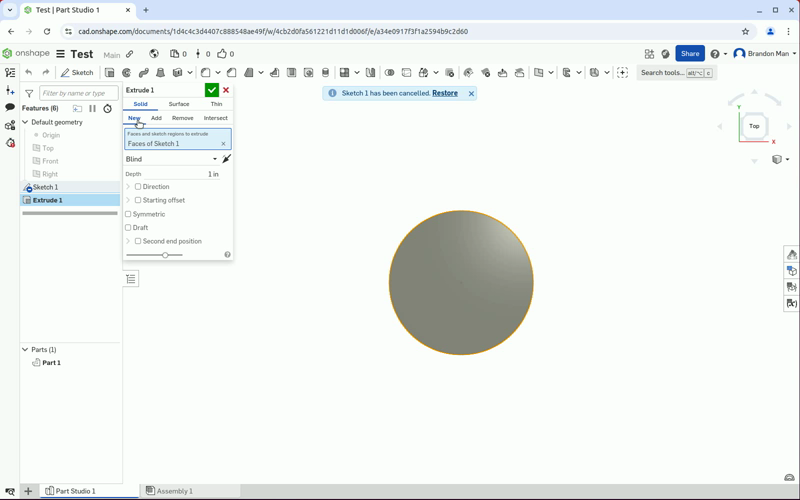
key(tab, 4)
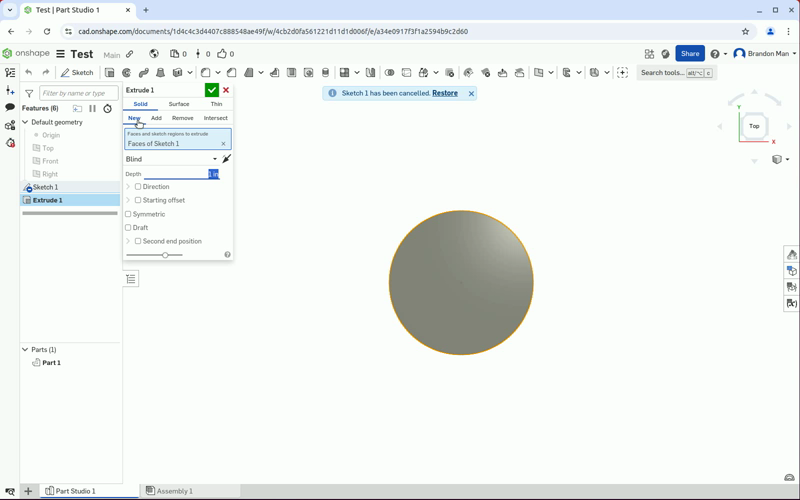
text(23.108)
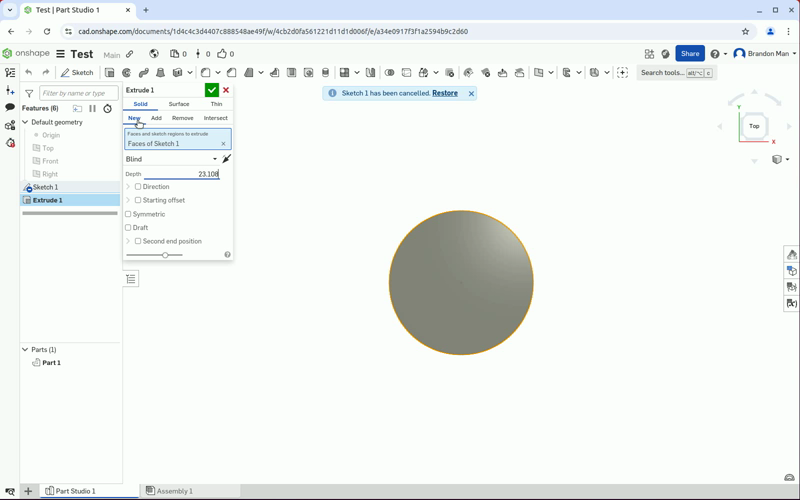
key(enter)
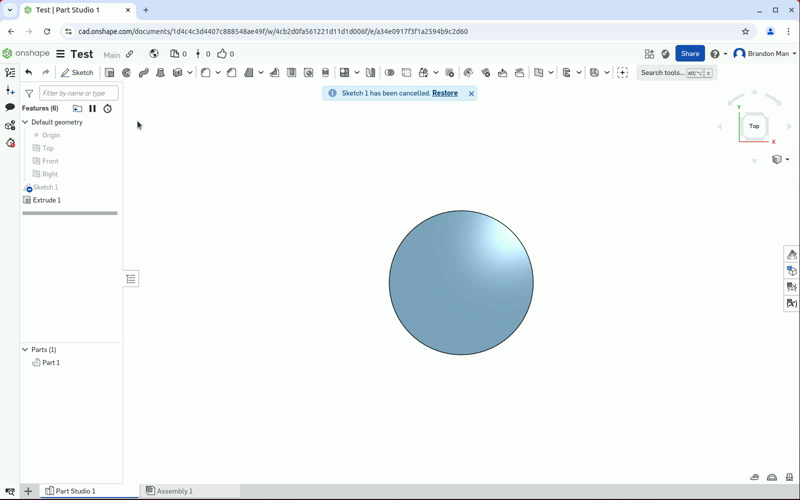
key(shift+h)
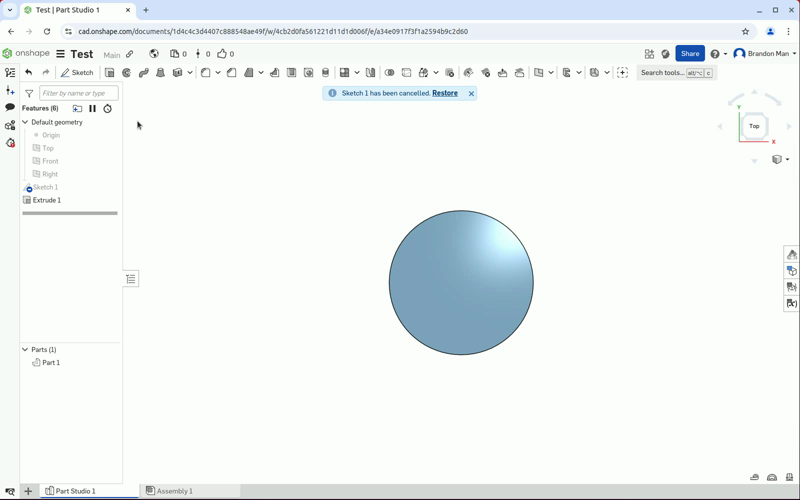
key(shift+h)
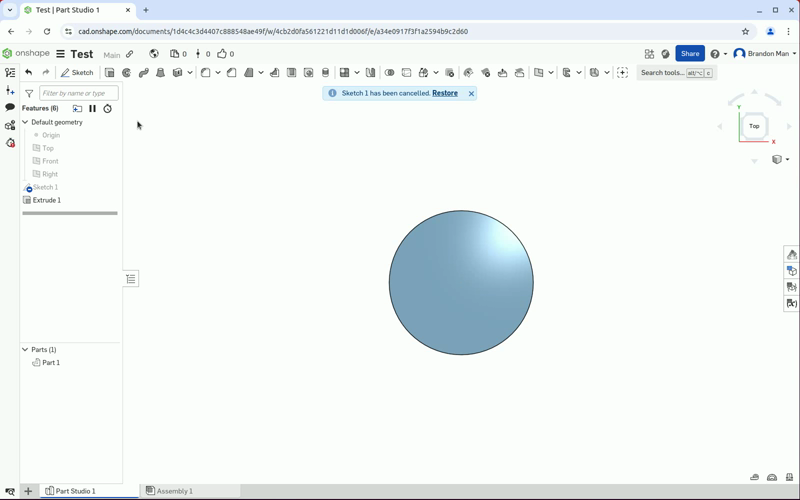
mouse_move(73, 189)
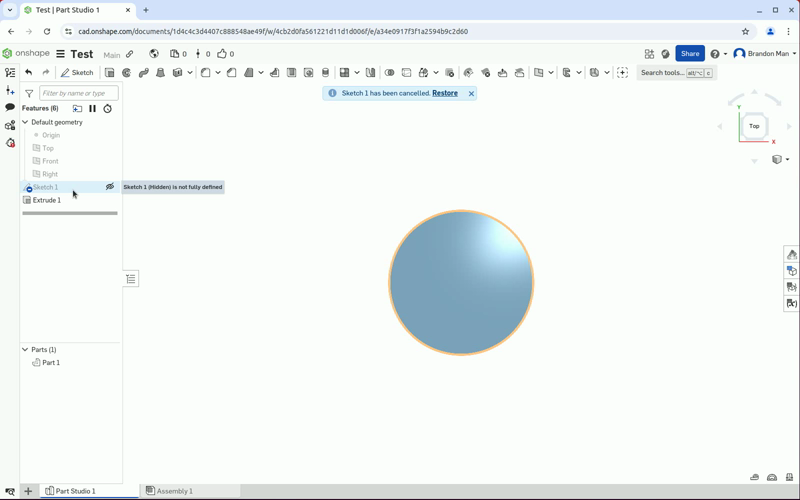
click(73, 189)
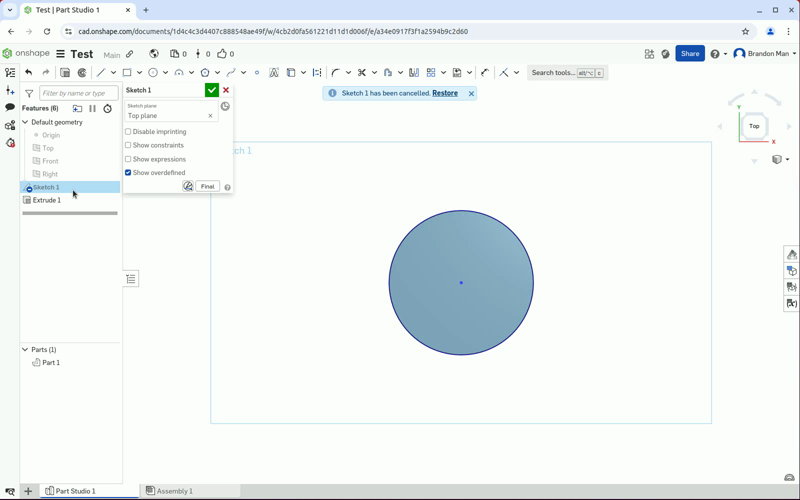
mouse_move(229, 92)
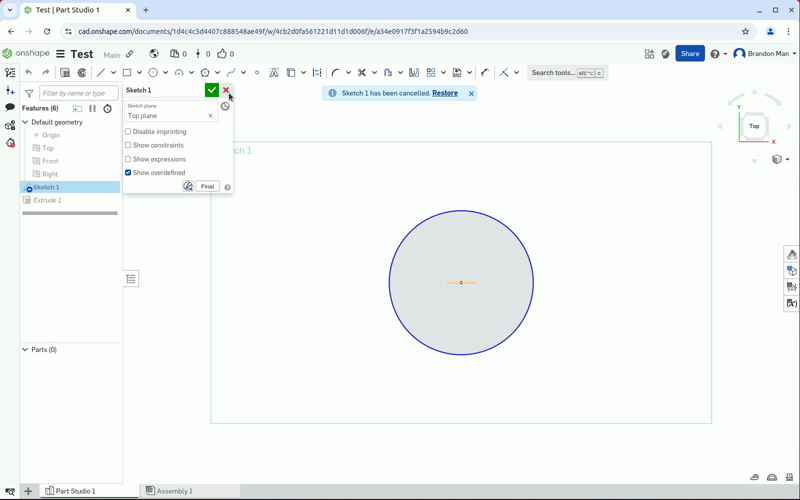
click(229, 92)
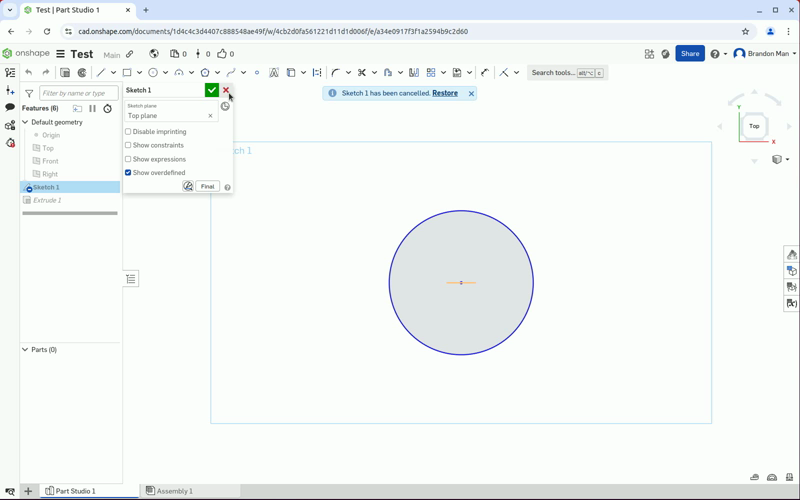
key(shift+s)
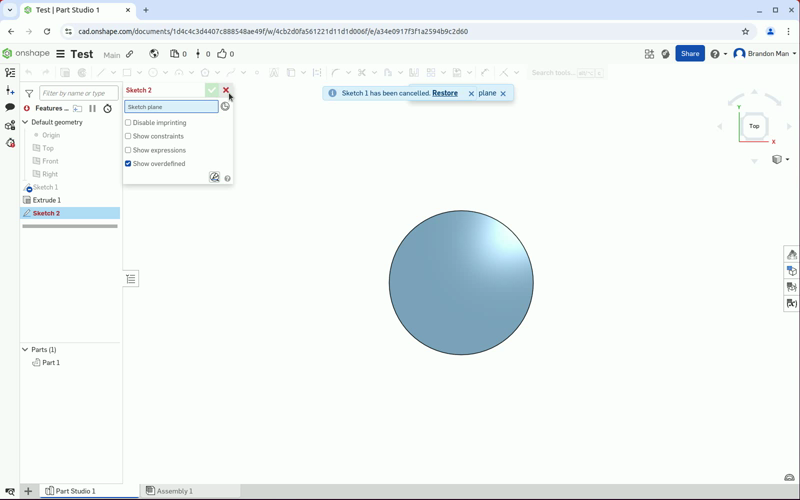
mouse_move(73, 150)
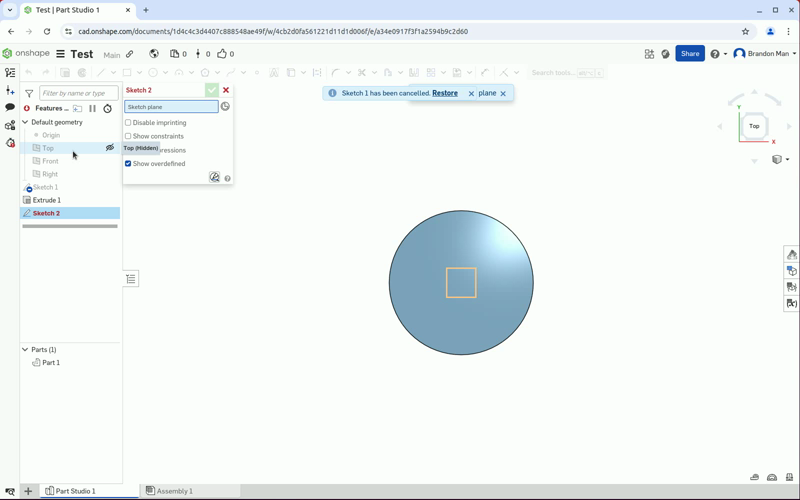
click(73, 150)
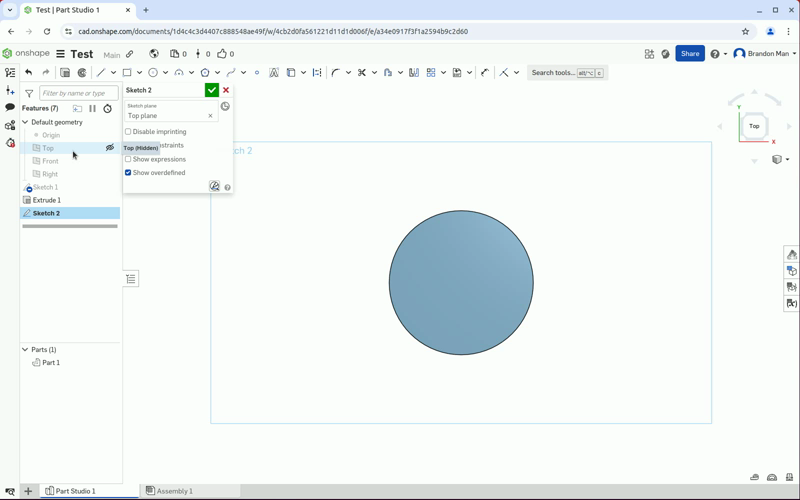
mouse_move(73, 352)
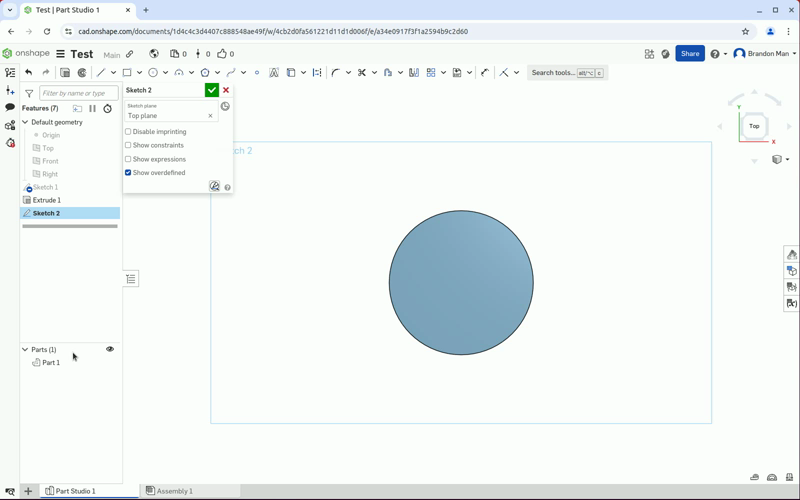
key(y)
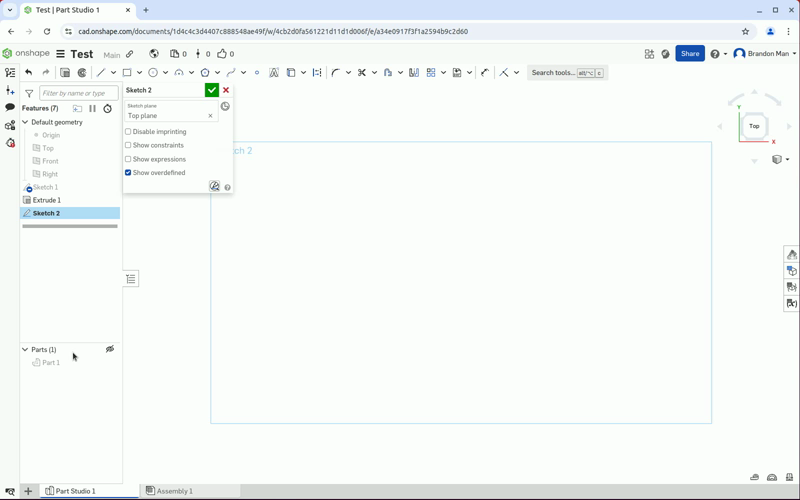
key(a)
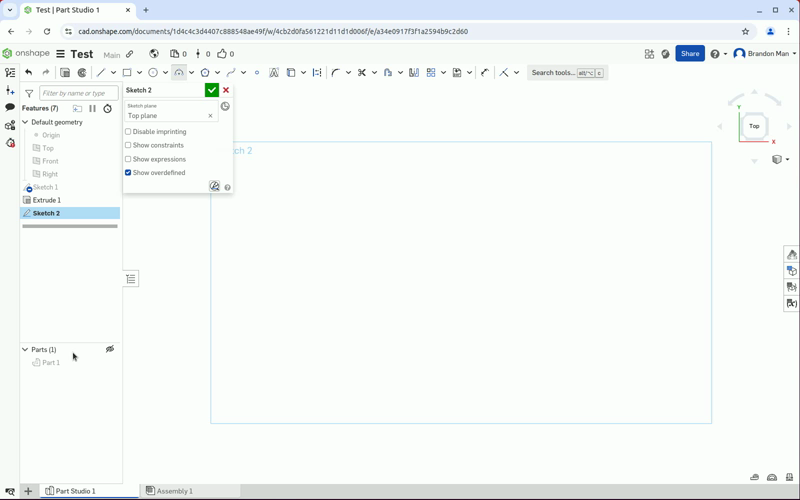
key_down(shift)
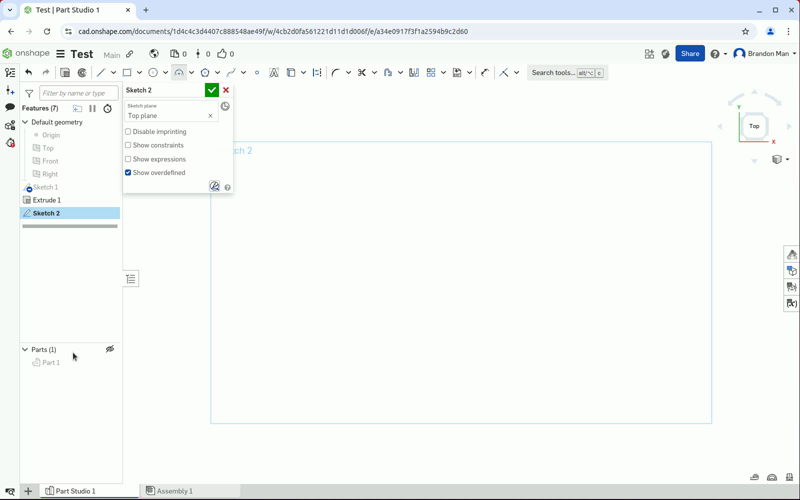
mouse_move(423, 222)
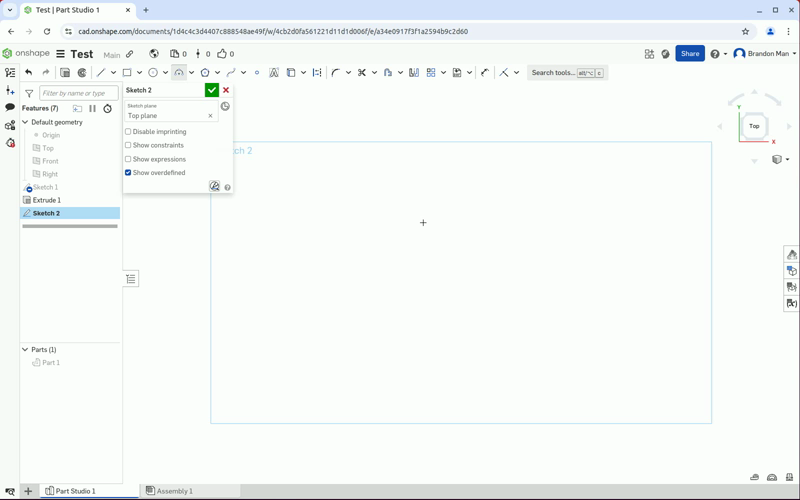
click(423, 222)
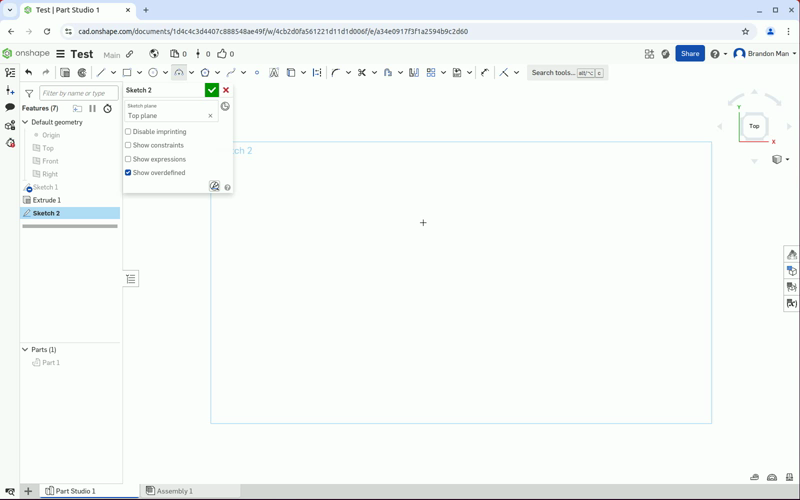
key_up(shift)
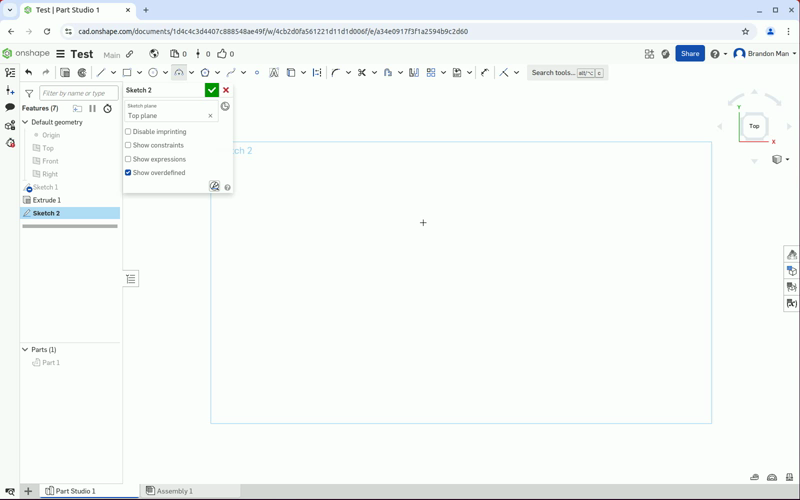
key_down(shift)
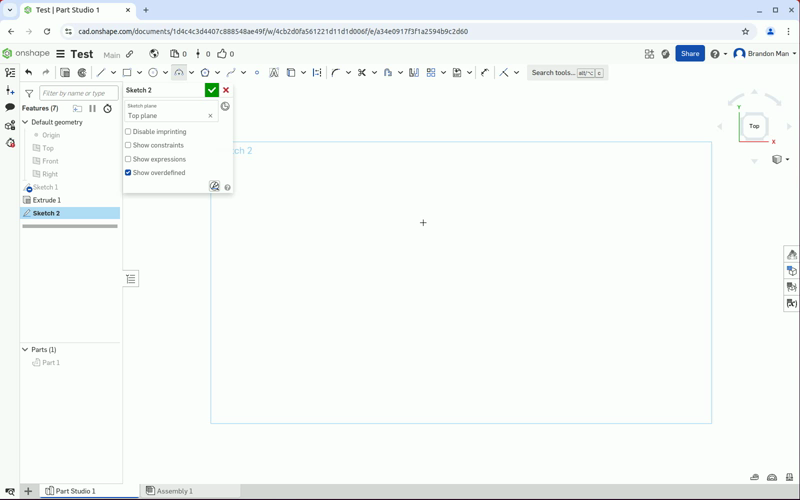
mouse_move(498, 222)
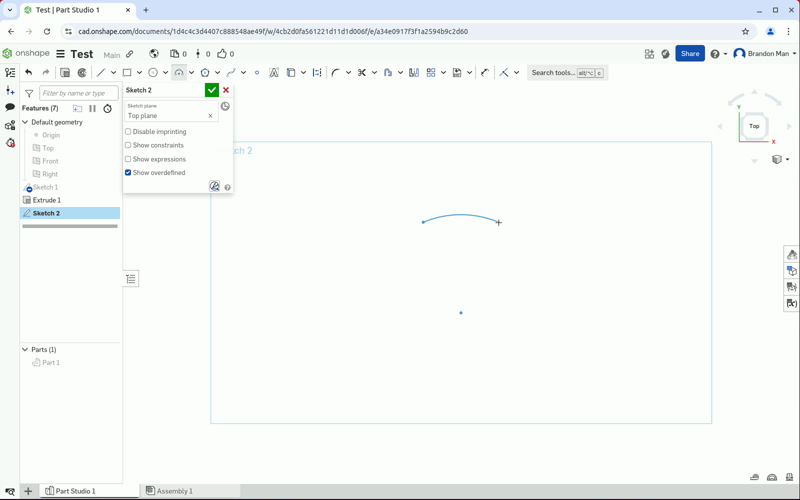
click(498, 222)
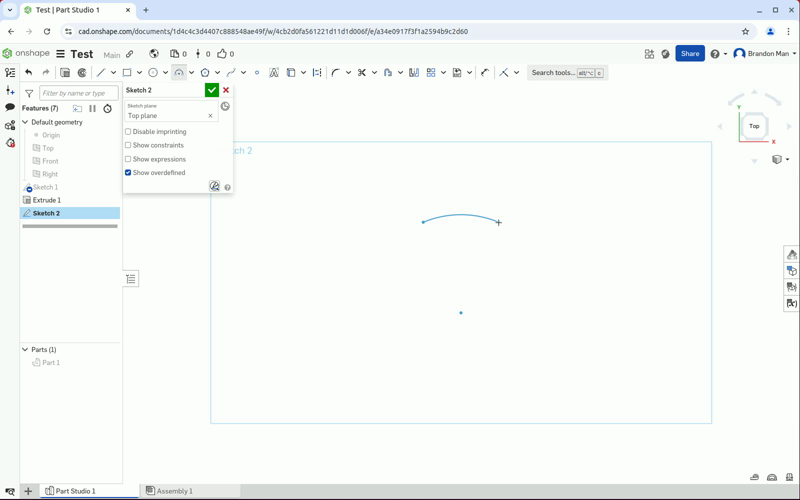
mouse_move(461, 211)
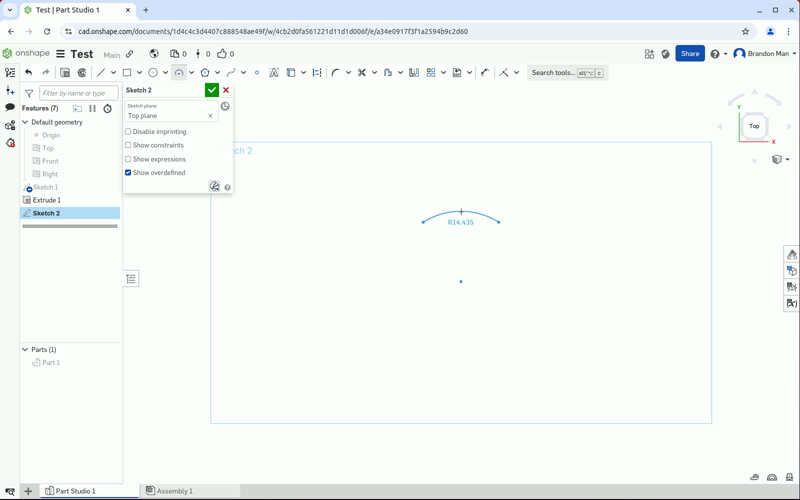
click(461, 211)
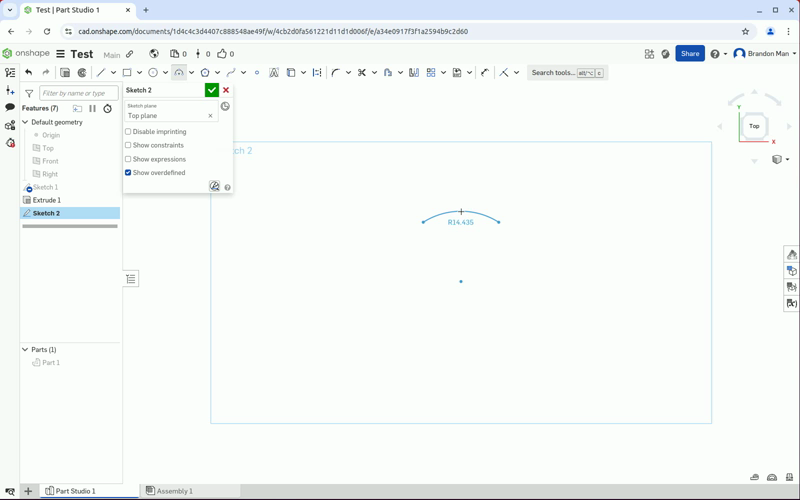
key_up(shift)
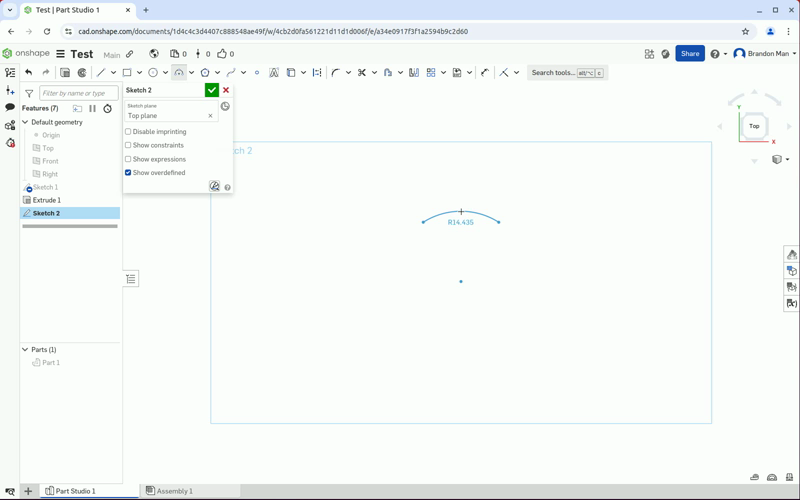
mouse_move(498, 222)
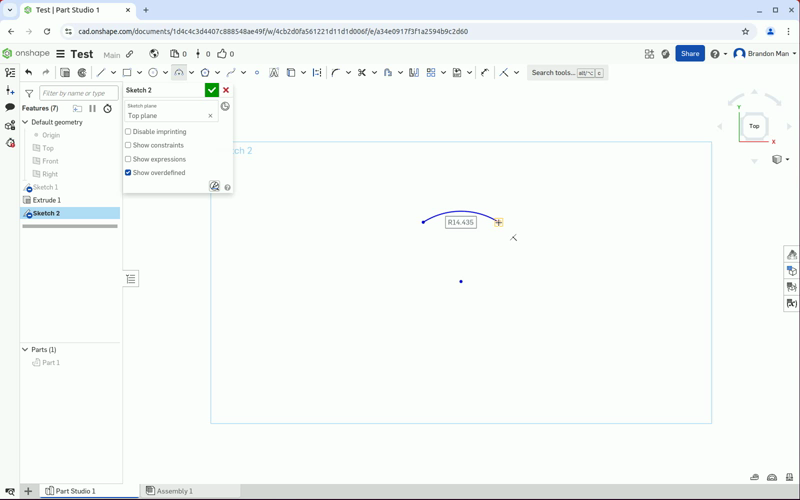
click(498, 222)
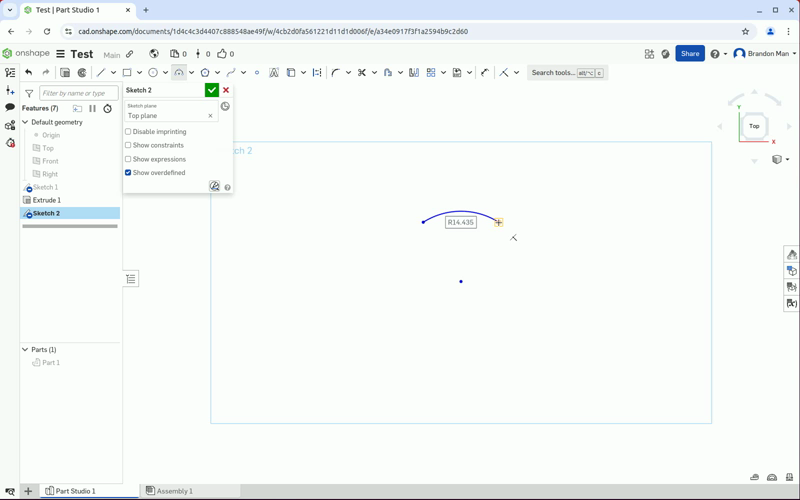
mouse_move(423, 222)
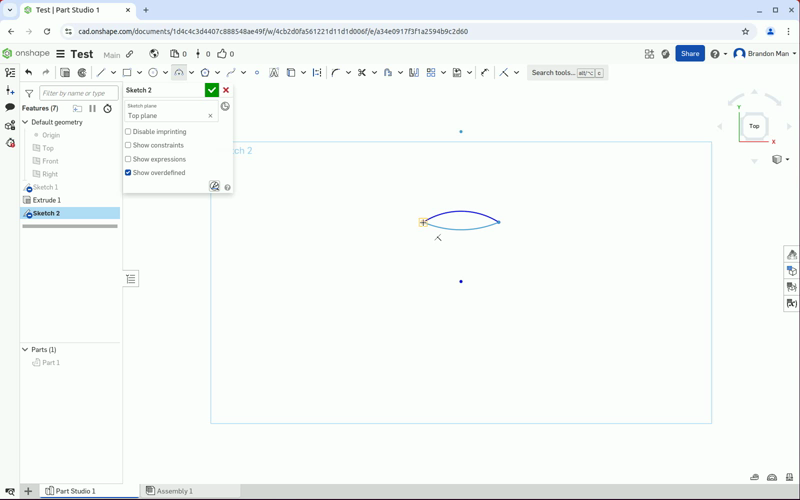
click(423, 222)
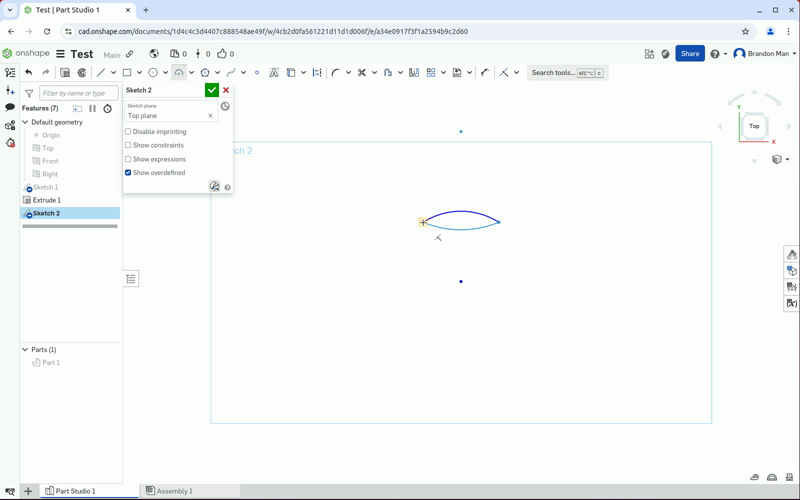
key_down(shift)
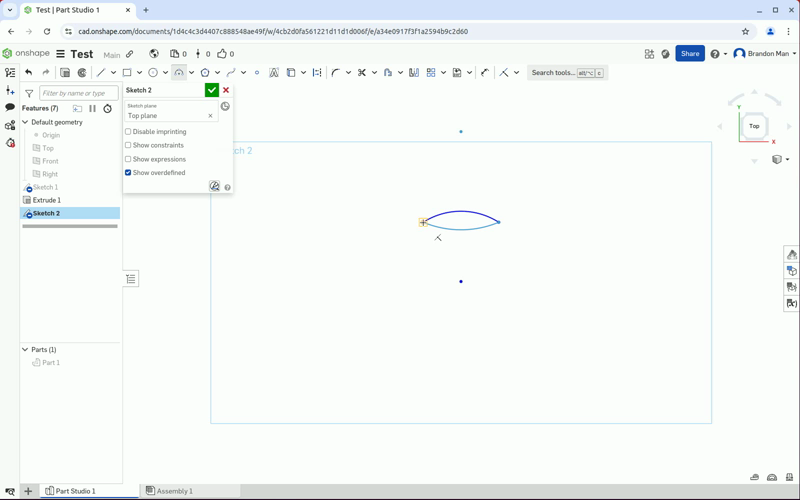
mouse_move(461, 190)
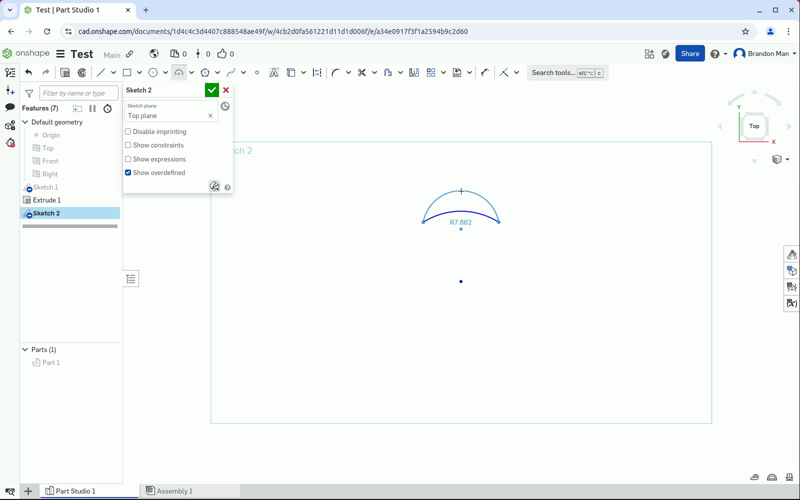
click(461, 190)
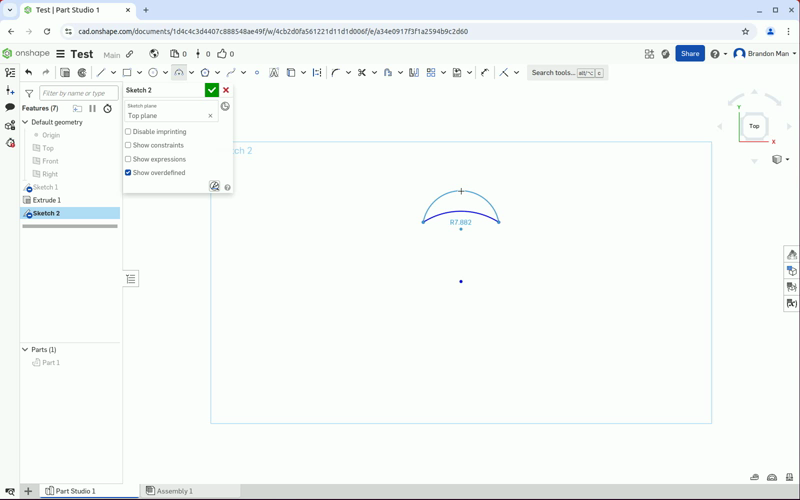
key_up(shift)
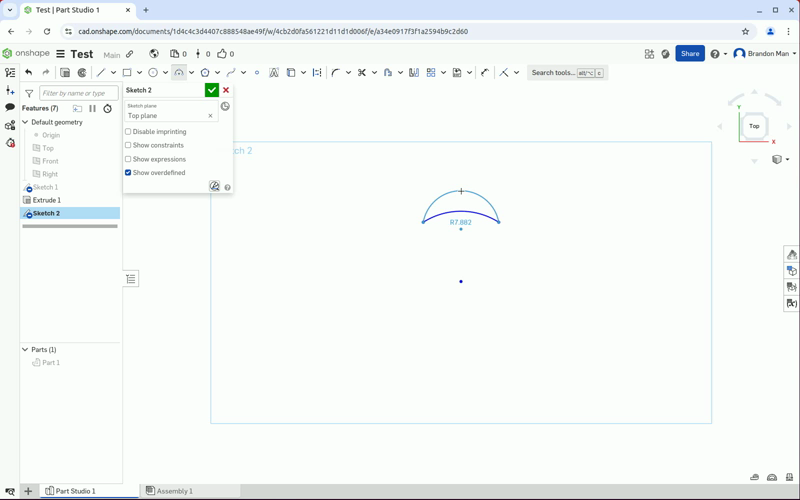
key(esc)
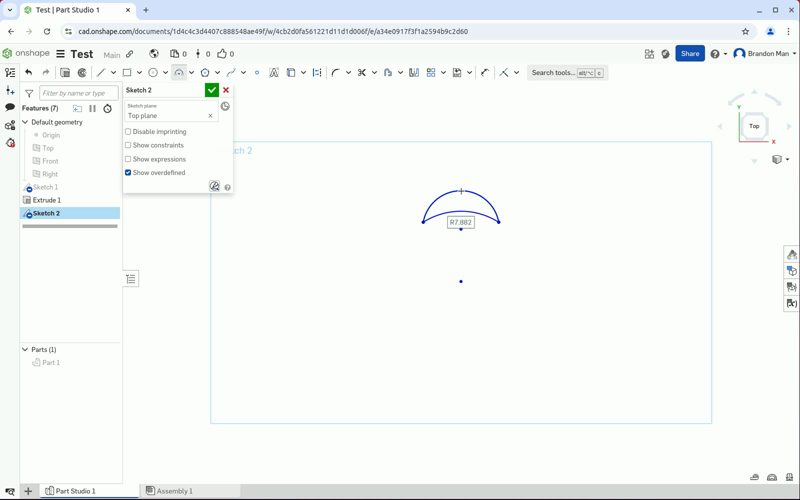
key(c)
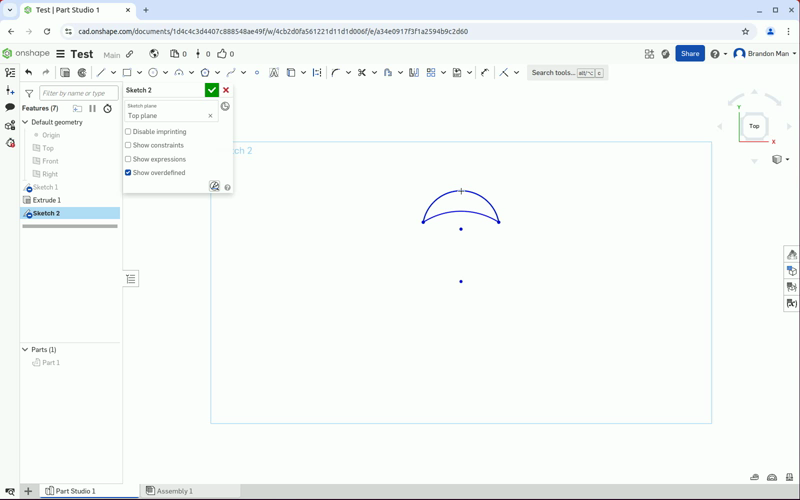
key_down(shift)
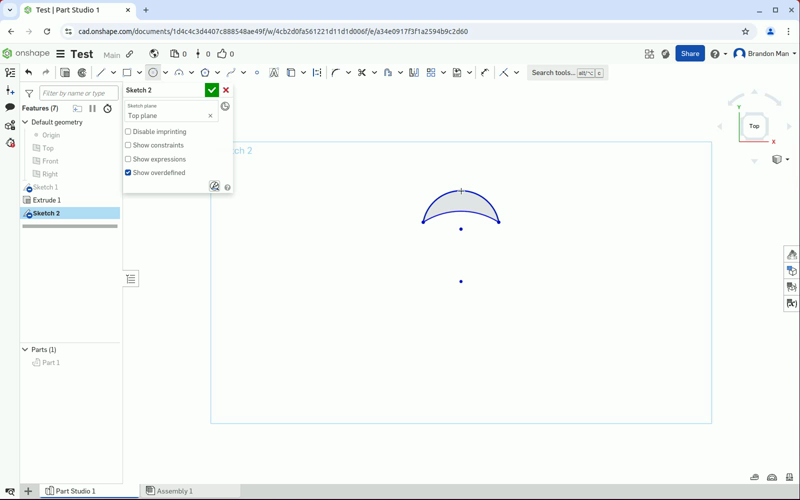
mouse_move(461, 201)
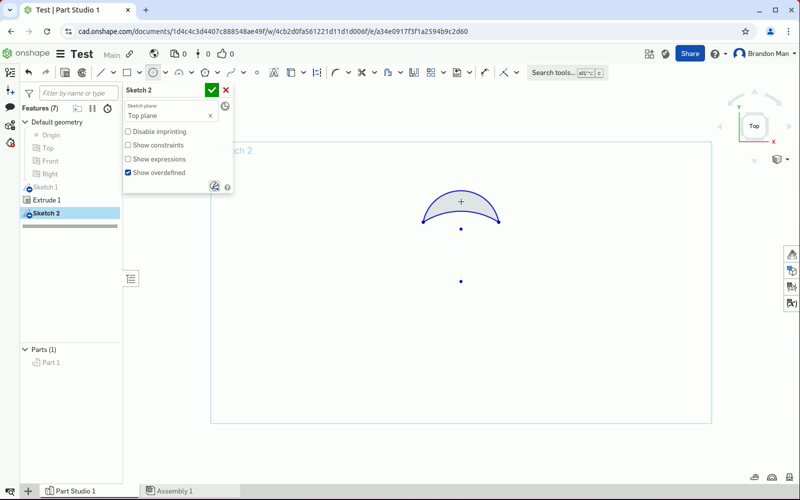
click(461, 201)
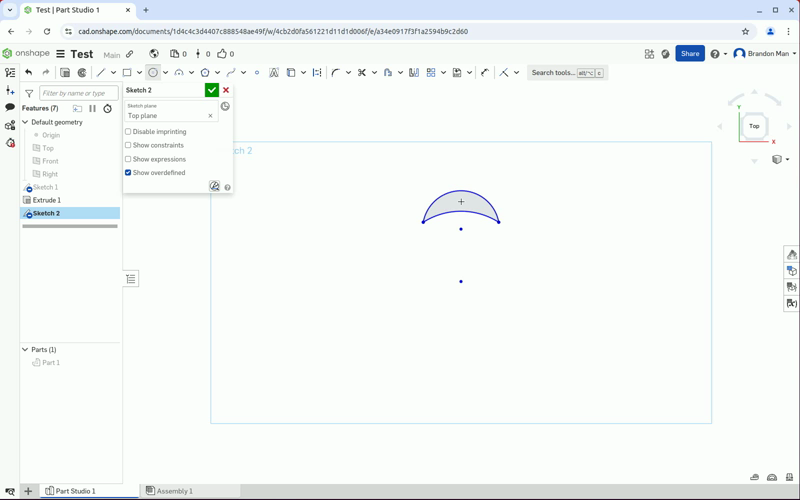
key_up(shift)
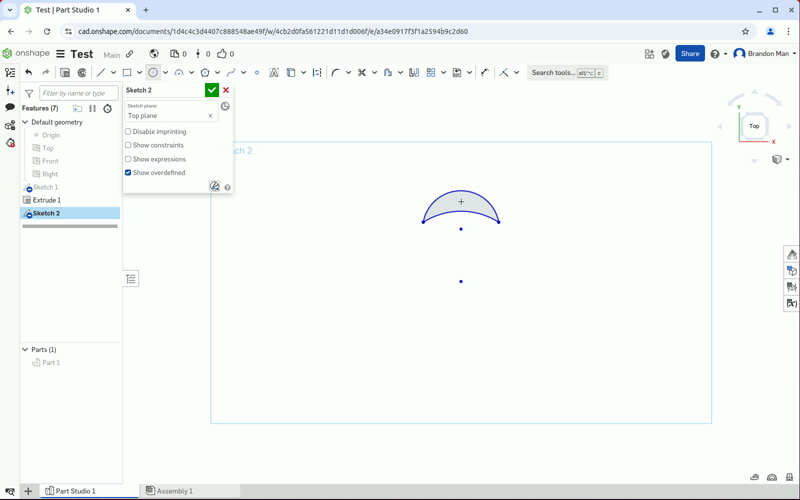
mouse_move(469, 201)
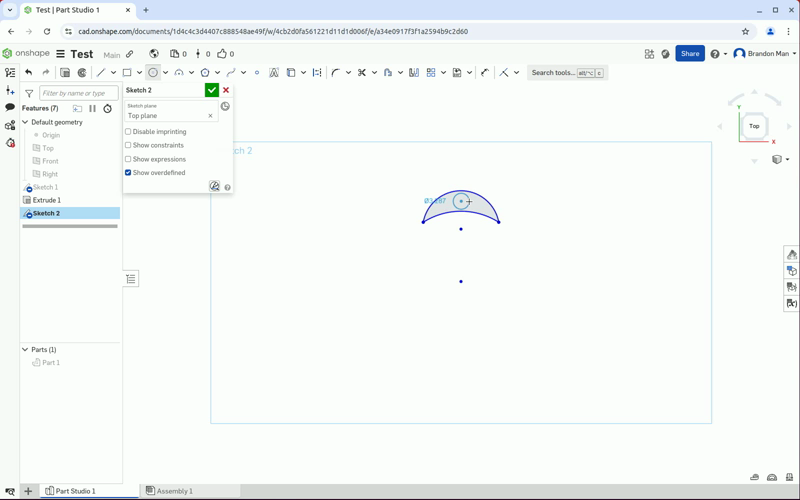
click(469, 201)
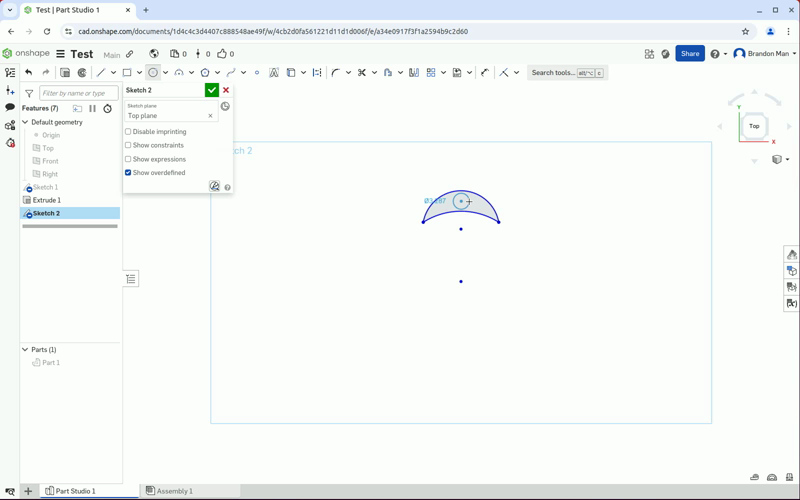
key(esc)
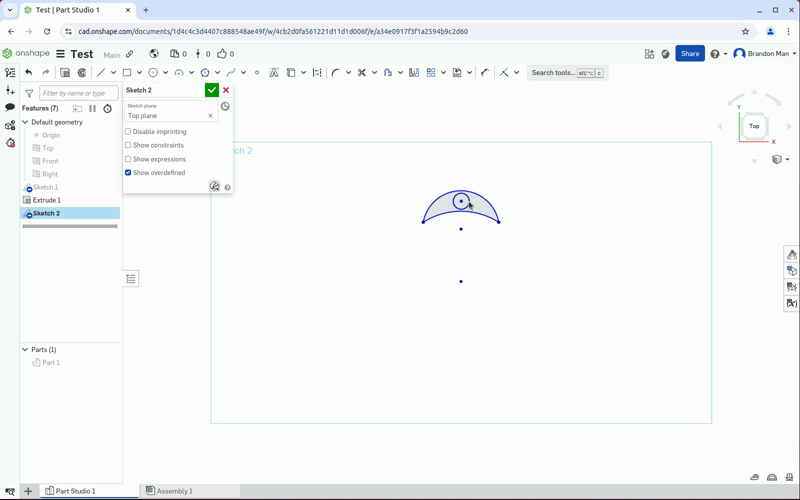
mouse_move(433, 209)
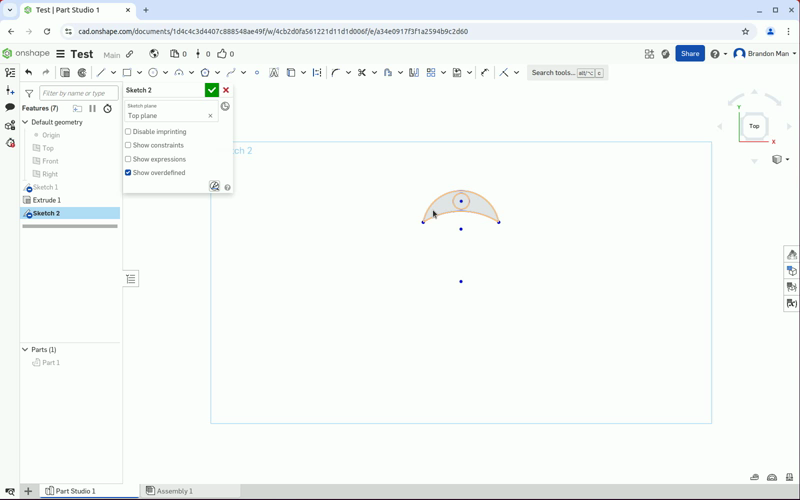
scroll(6)
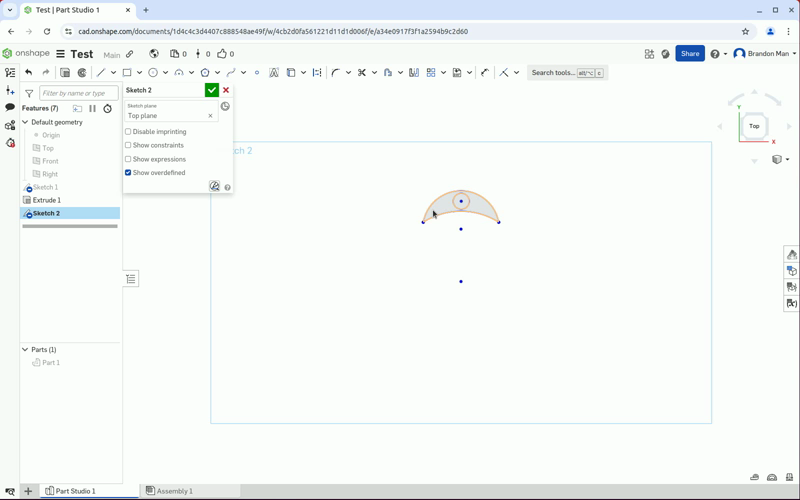
scroll(6)
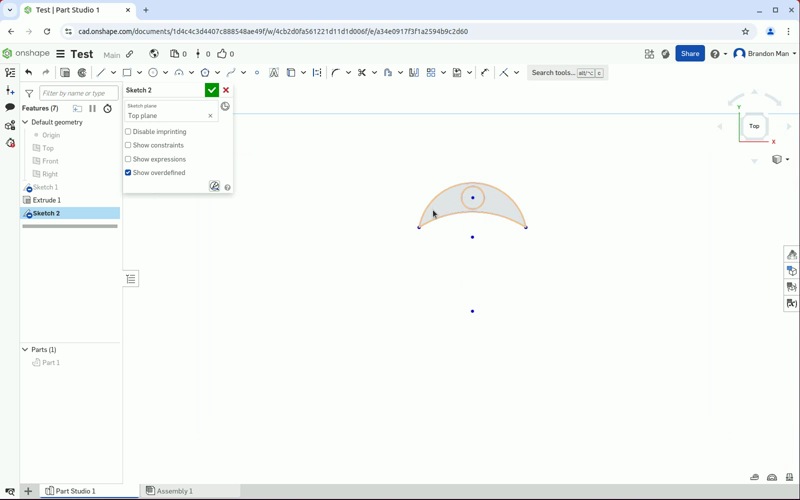
scroll(6)
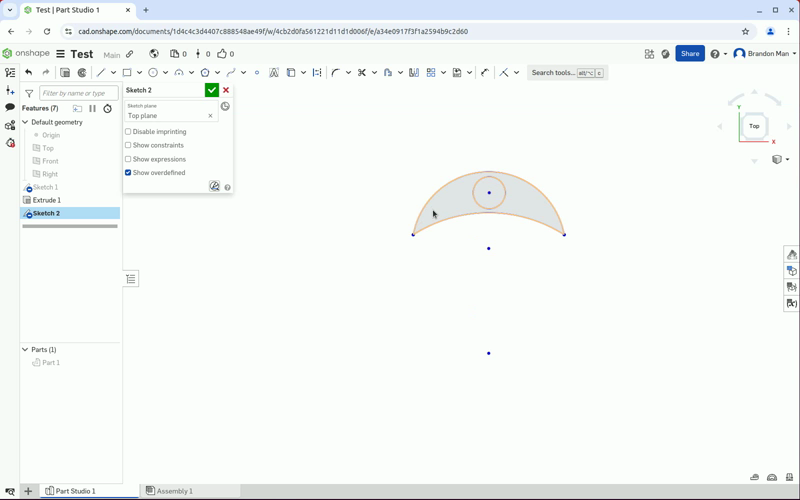
scroll(6)
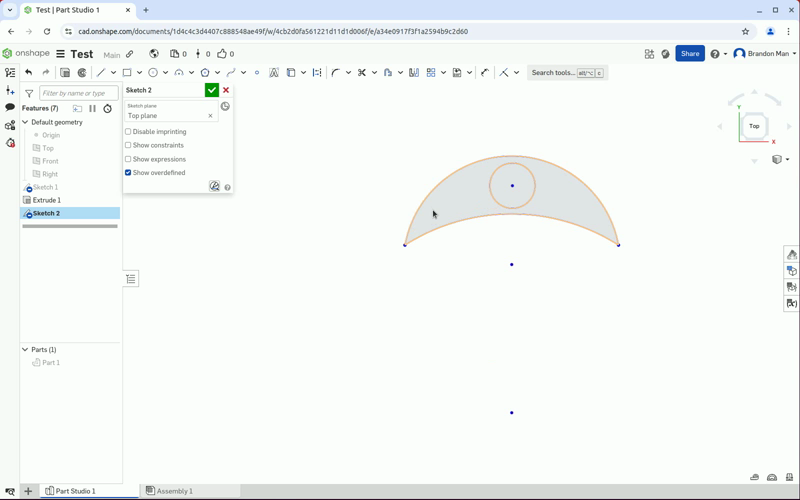
scroll(6)
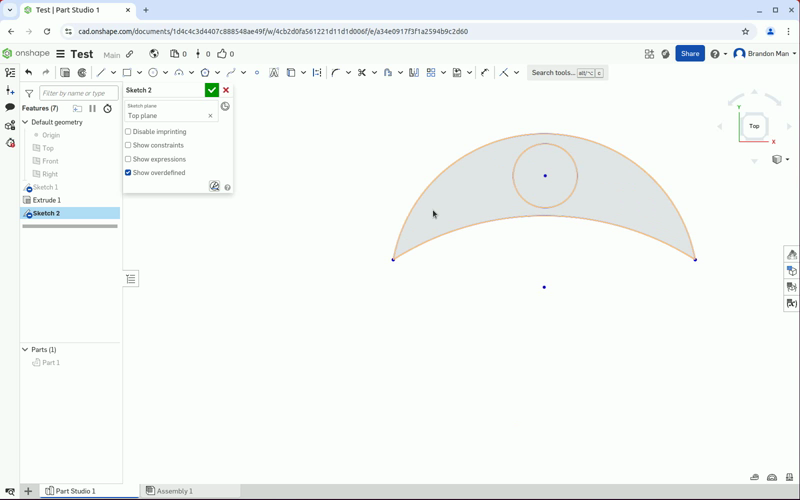
scroll(6)
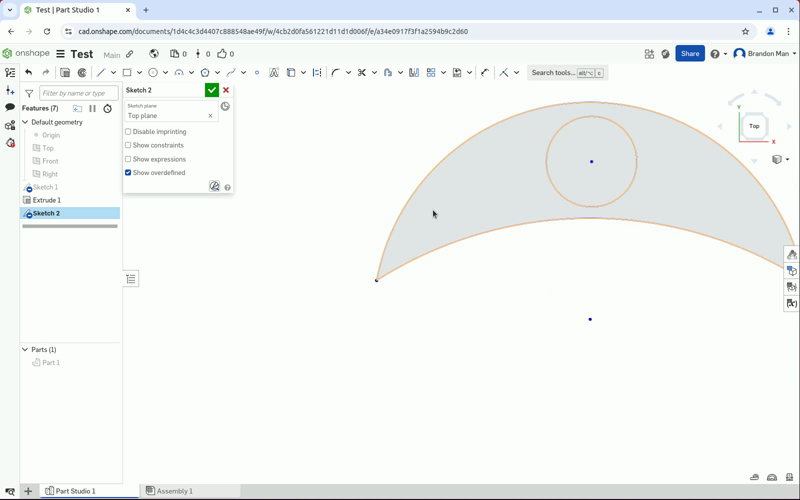
scroll(6)
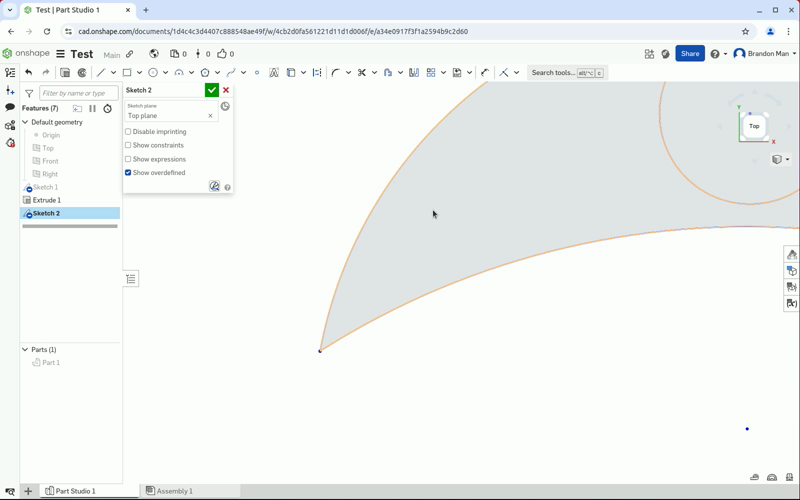
click(433, 209)
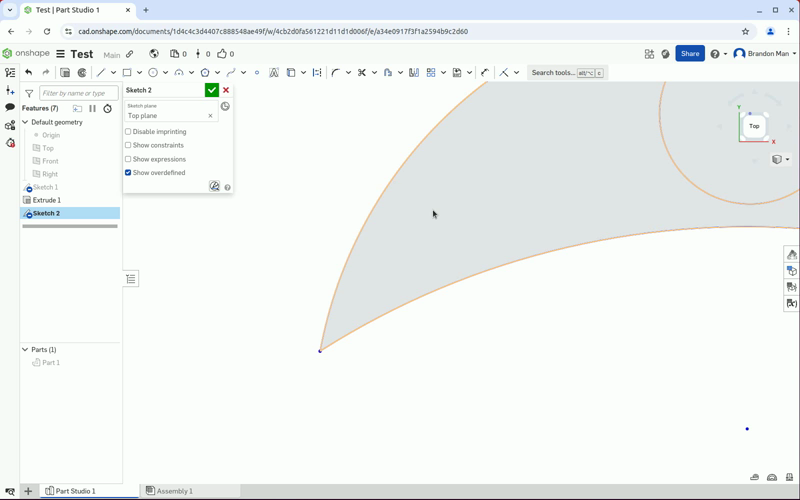
scroll(-6)
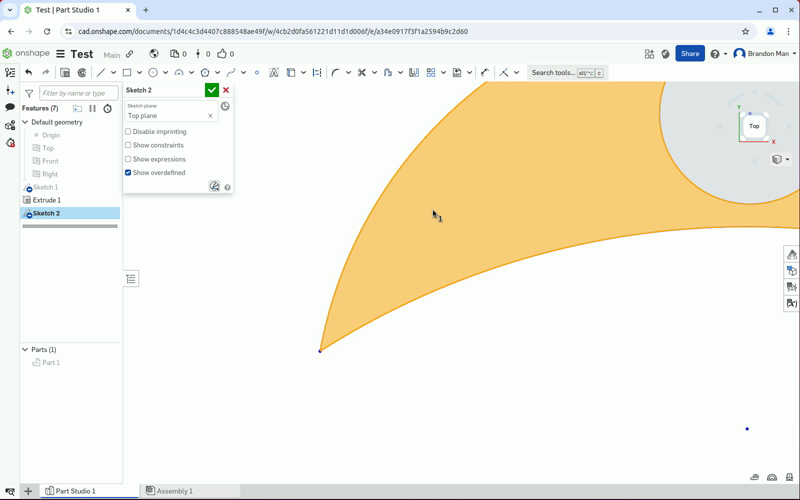
scroll(-6)
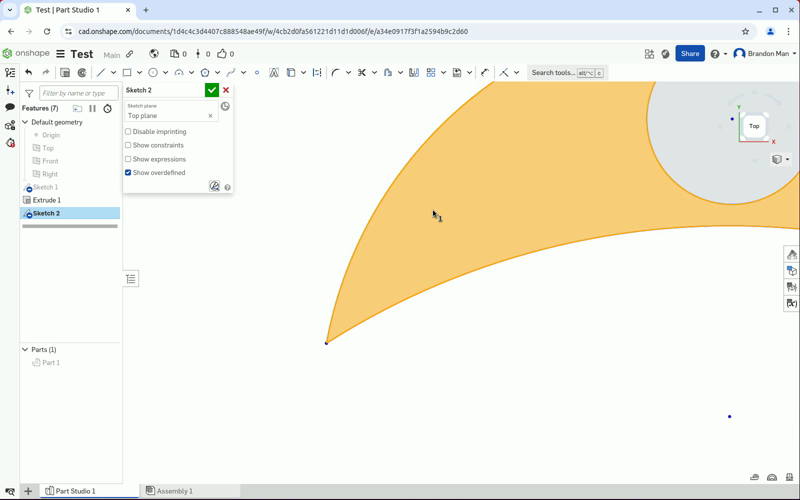
scroll(-6)
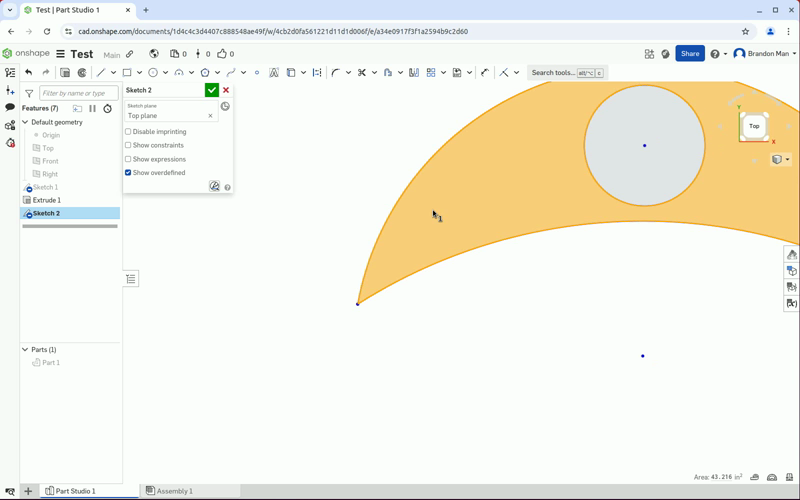
scroll(-6)
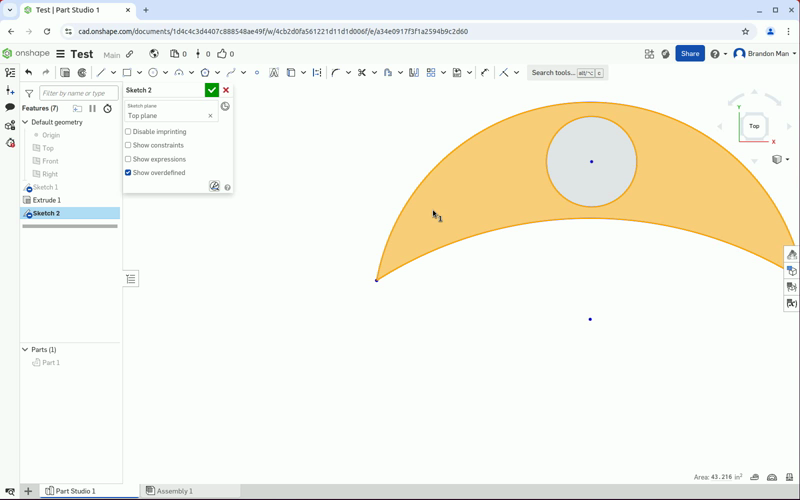
scroll(-6)
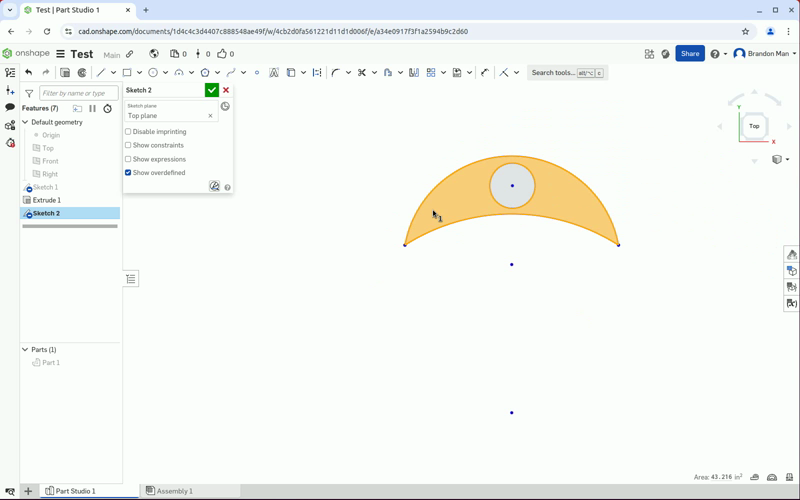
scroll(-6)
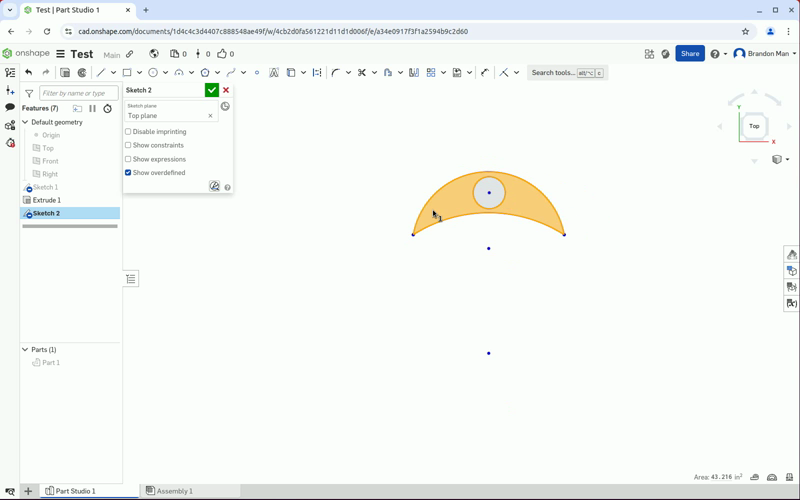
scroll(-6)
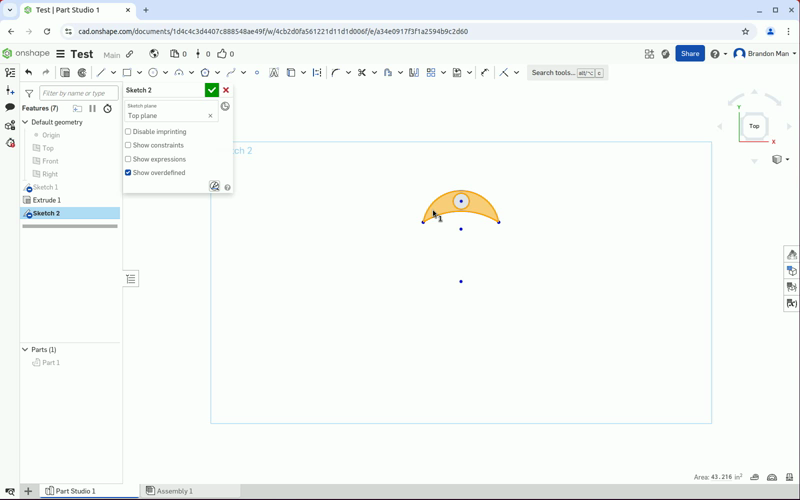
mouse_move(73, 352)
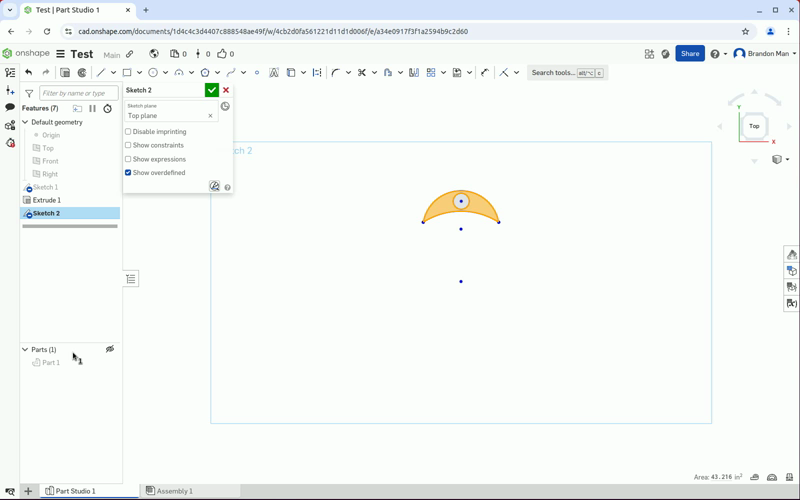
key(shift+y)
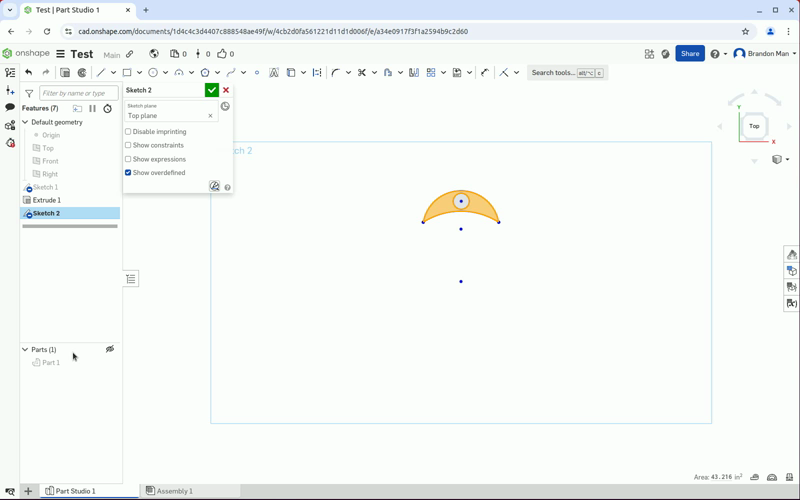
key(shift+e)
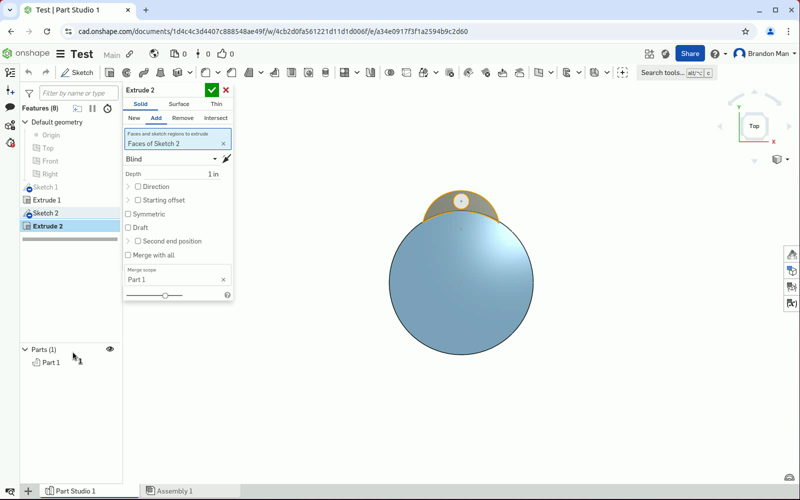
mouse_move(143, 106)
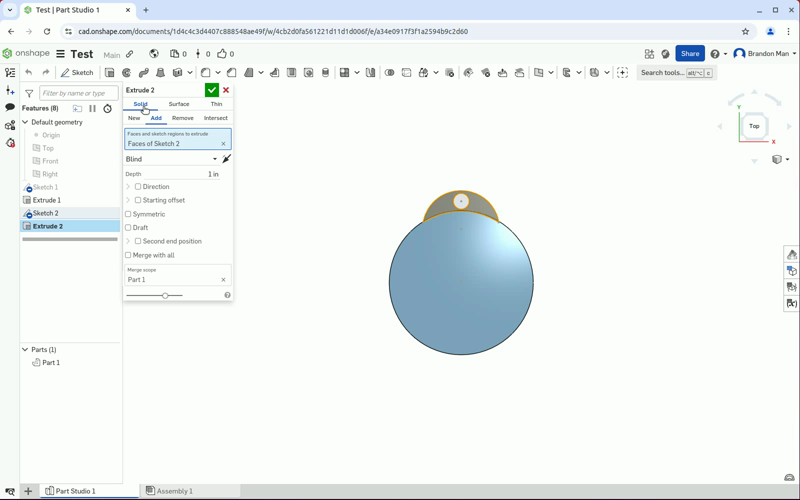
click(143, 106)
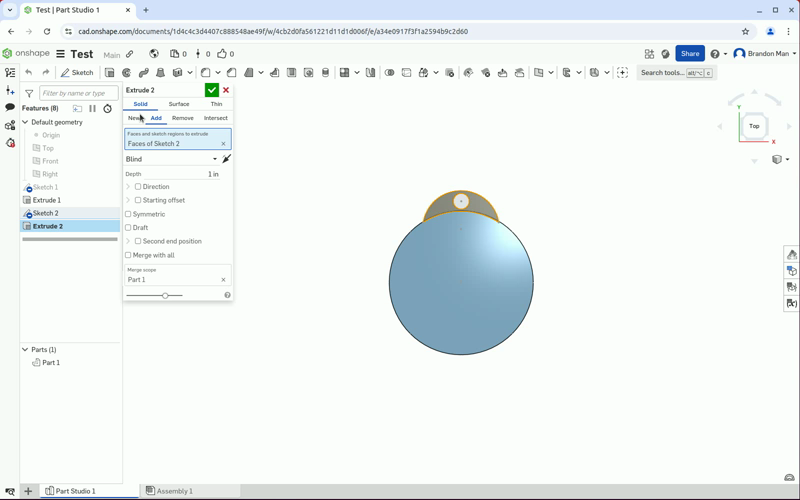
mouse_move(137, 120)
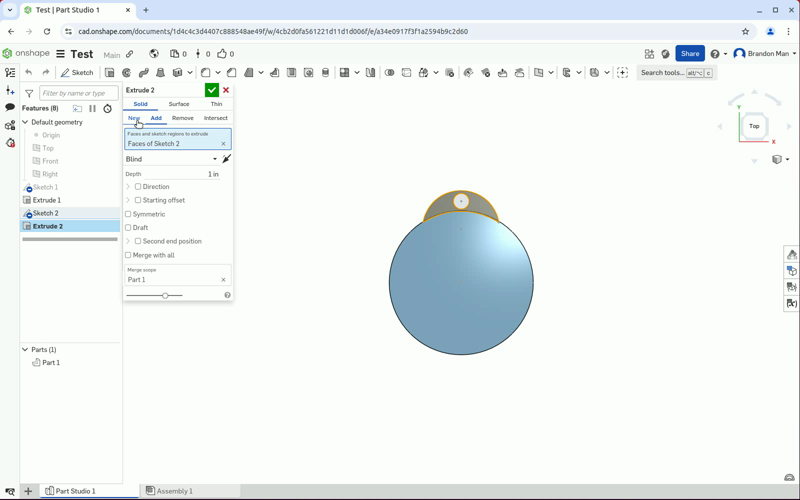
click(137, 120)
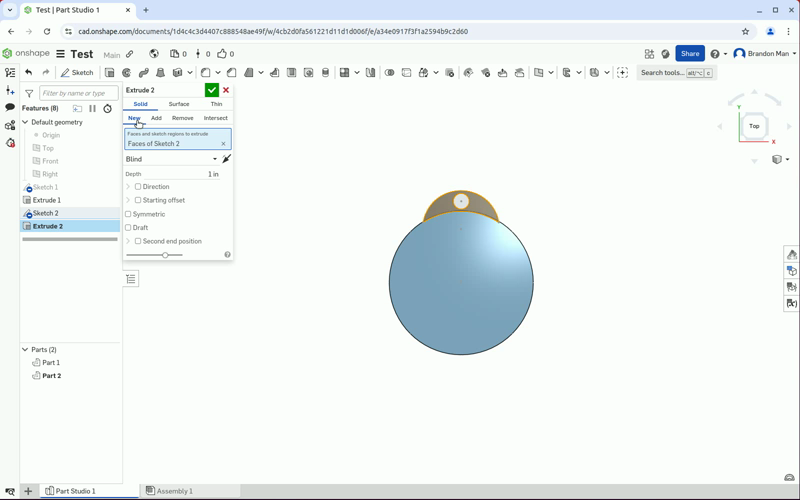
key(tab, 4)
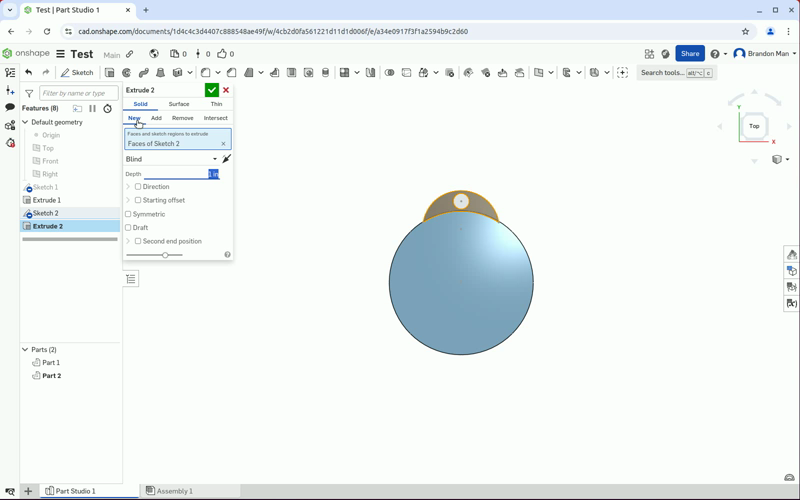
text(23.108)
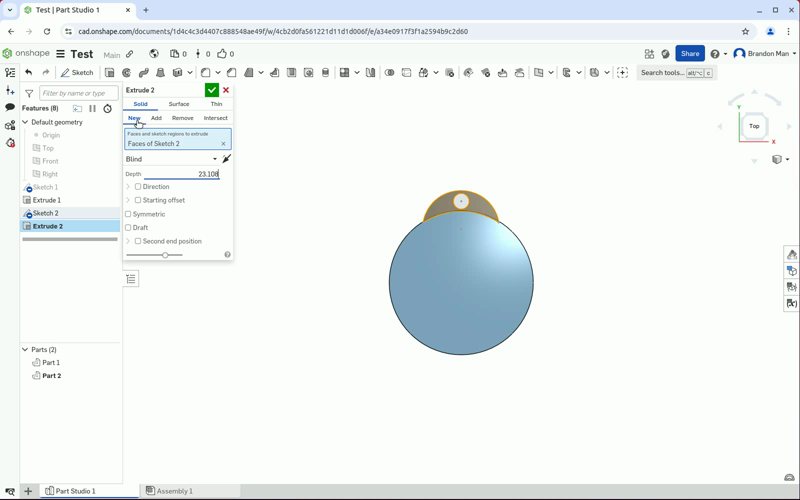
key(enter)
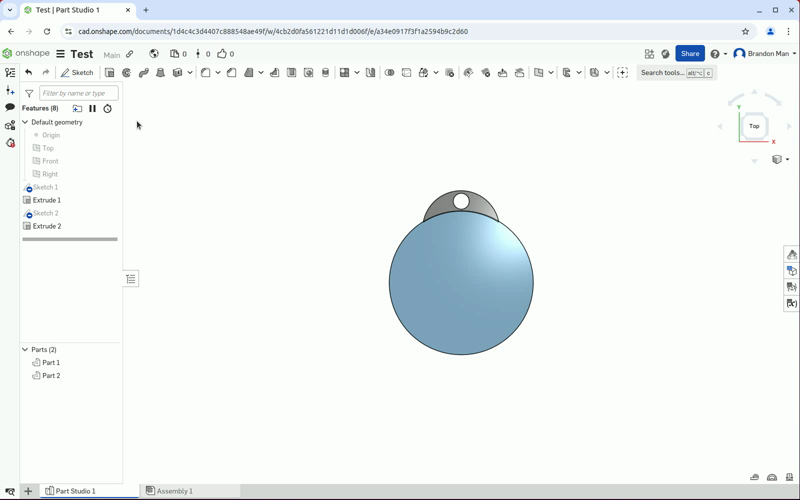
key(shift+h)
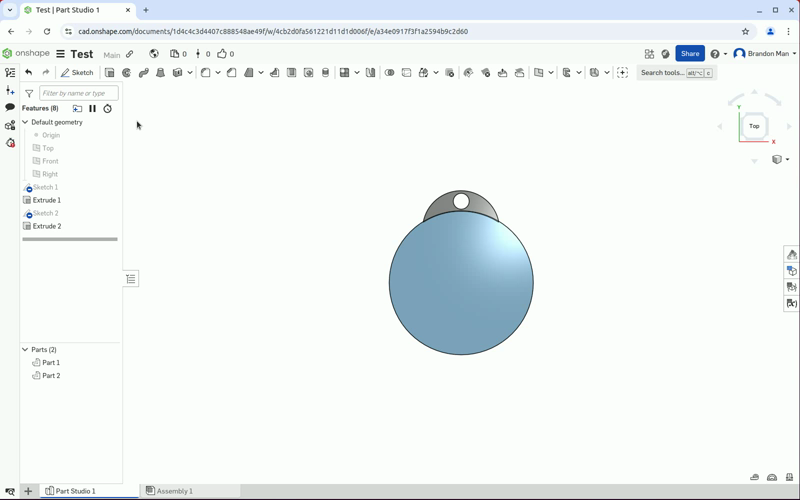
key(shift+h)
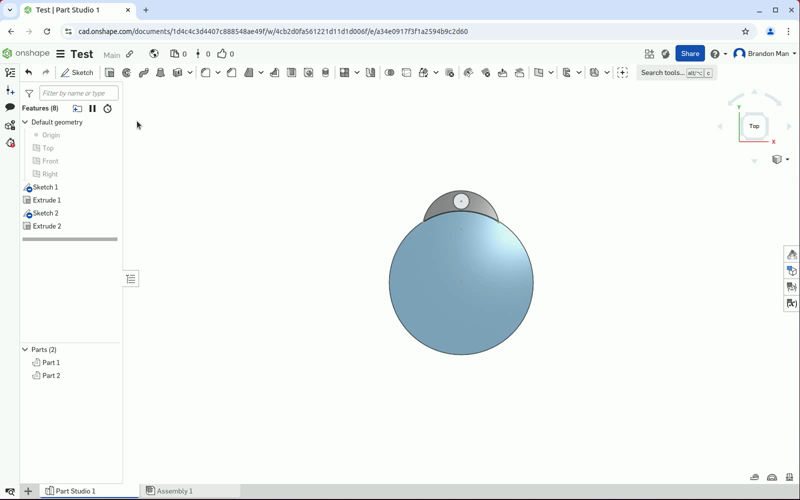
key(shift+7)
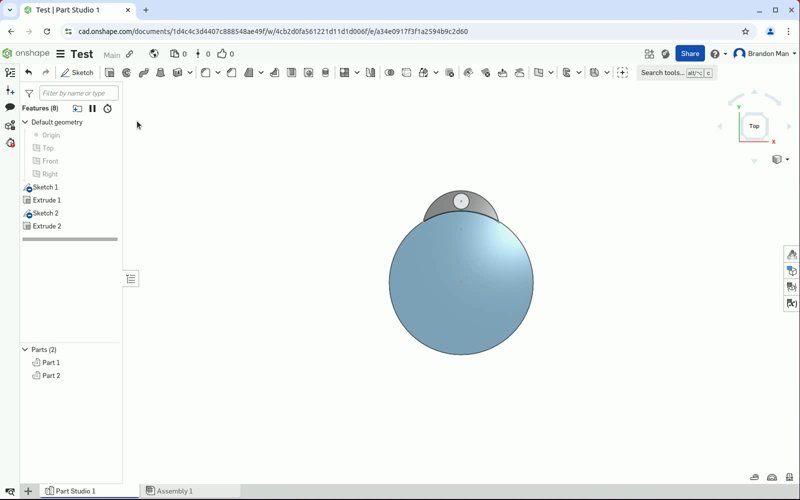
key(up, 3)
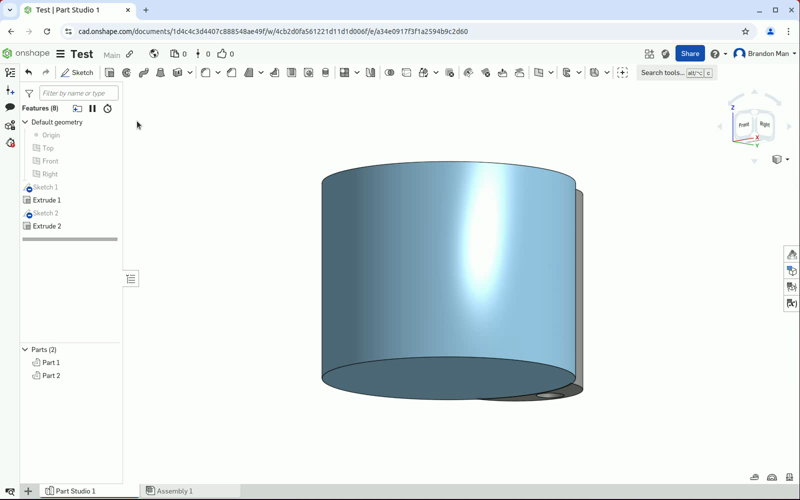
key(left, 3)
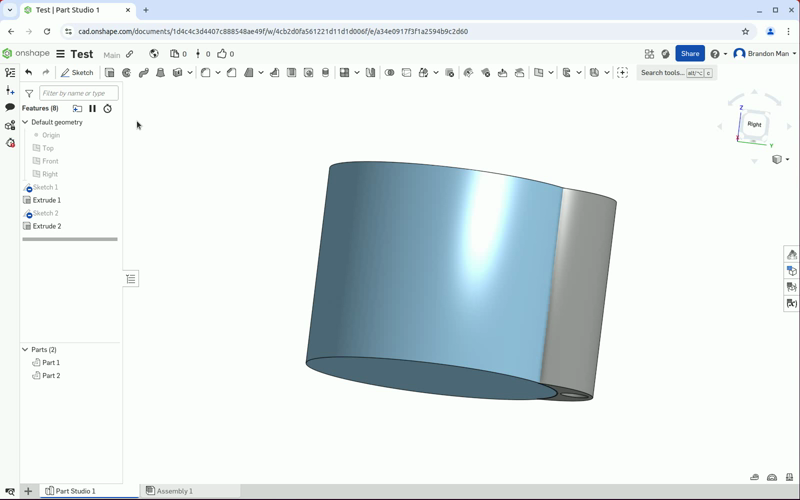
key(right, 3)
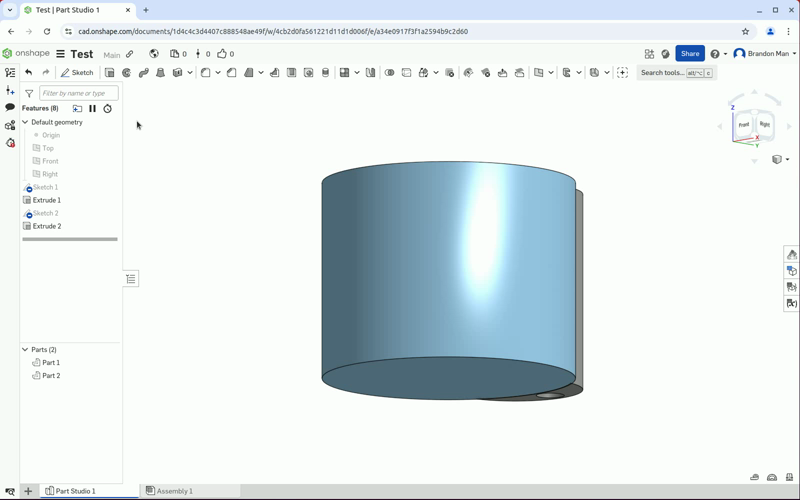
key(down, 3)
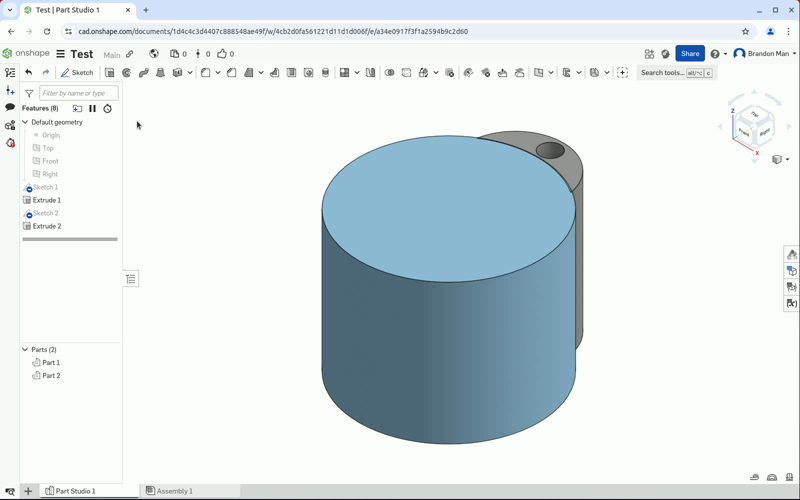
mouse_move(73, 189)
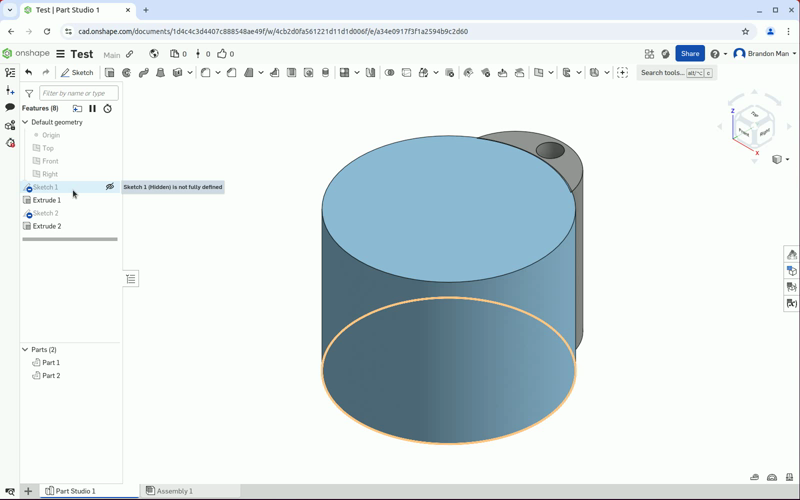
click(73, 189)